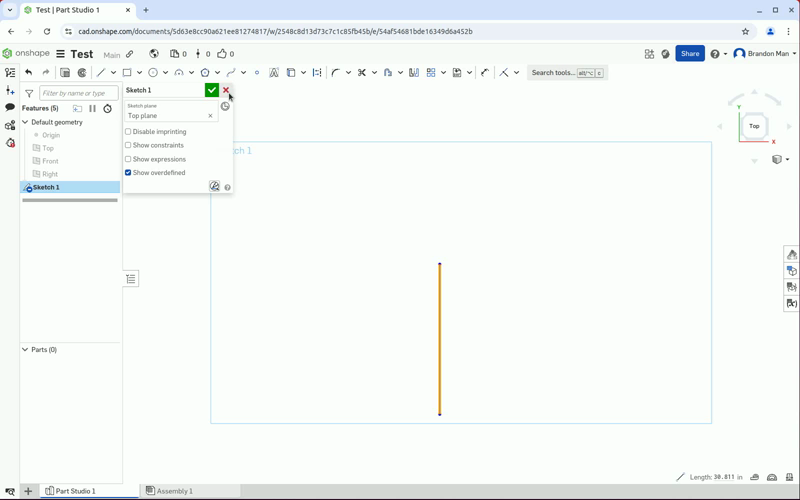
key(shift+h)
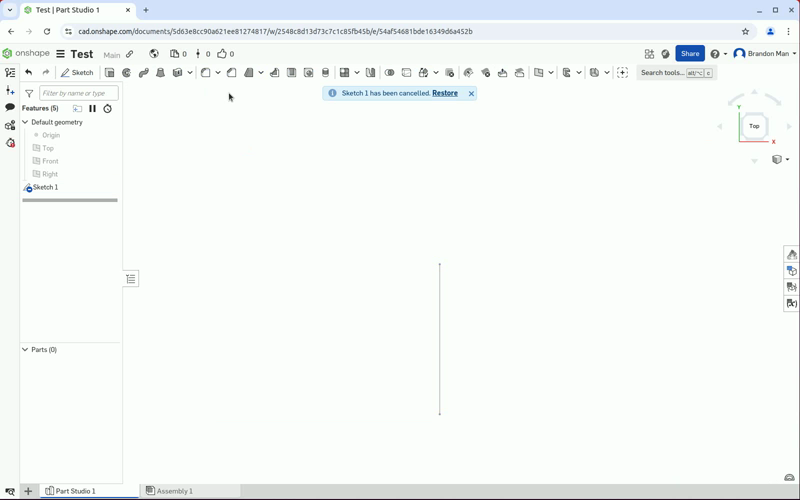
key(shift+s)
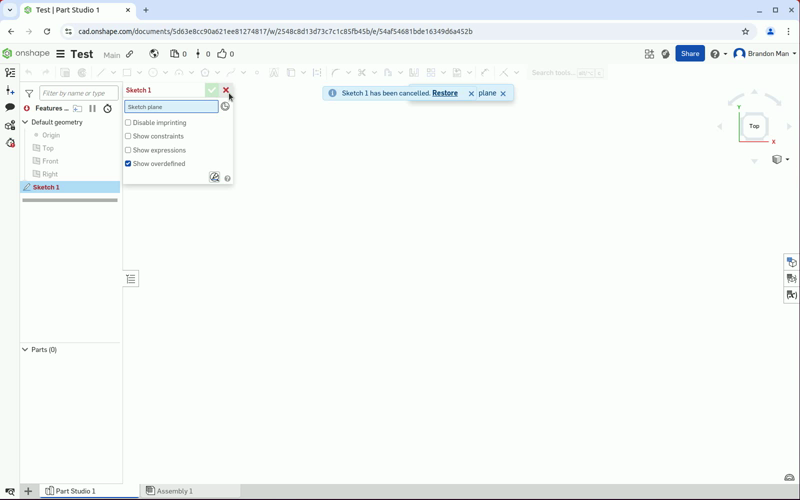
mouse_move(73, 150)
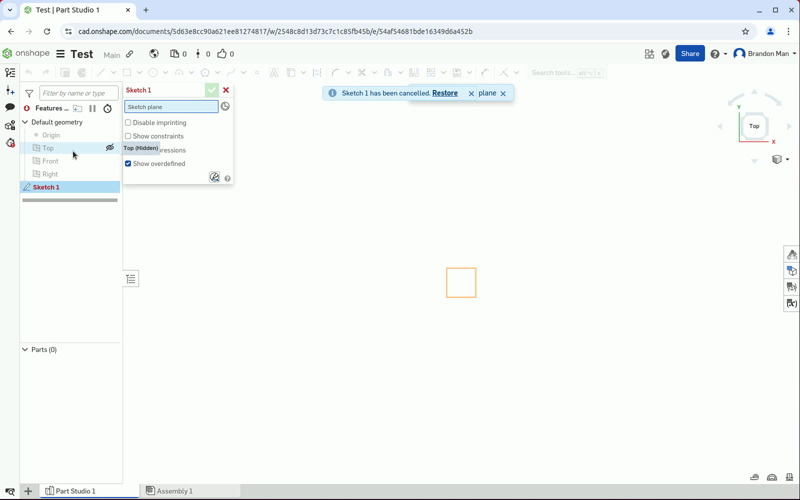
click(73, 150)
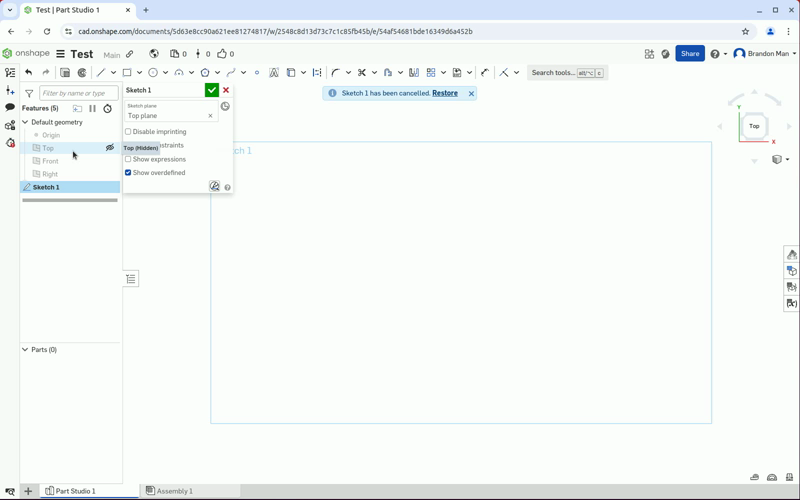
mouse_move(73, 352)
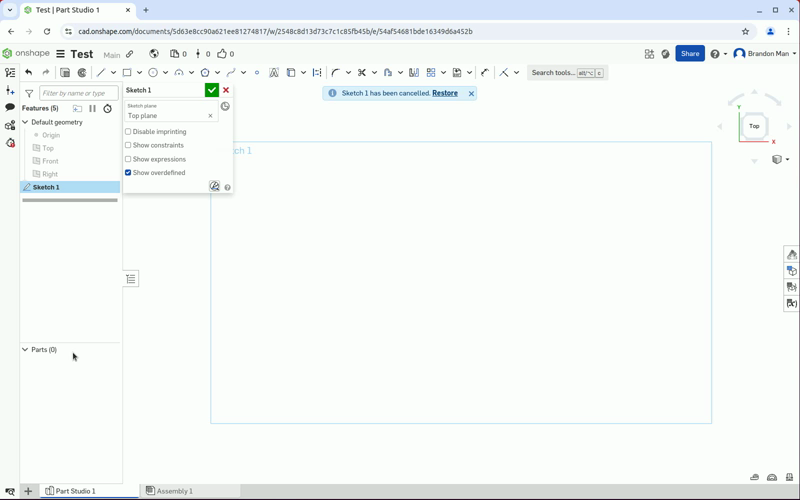
key(y)
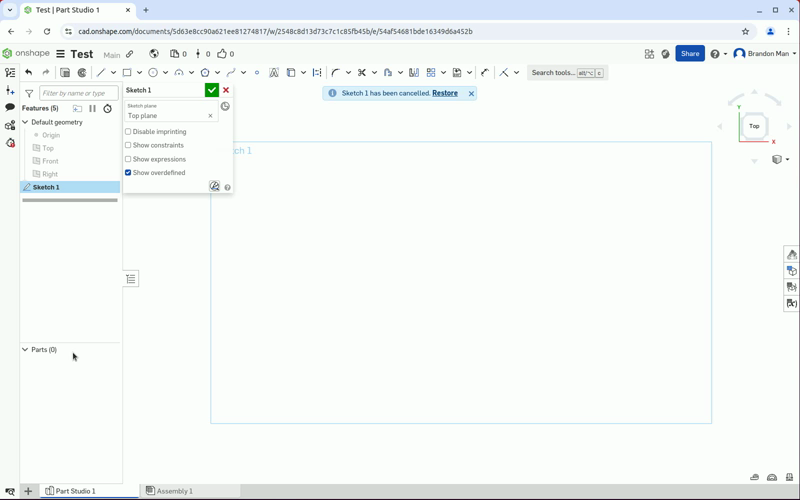
key(l)
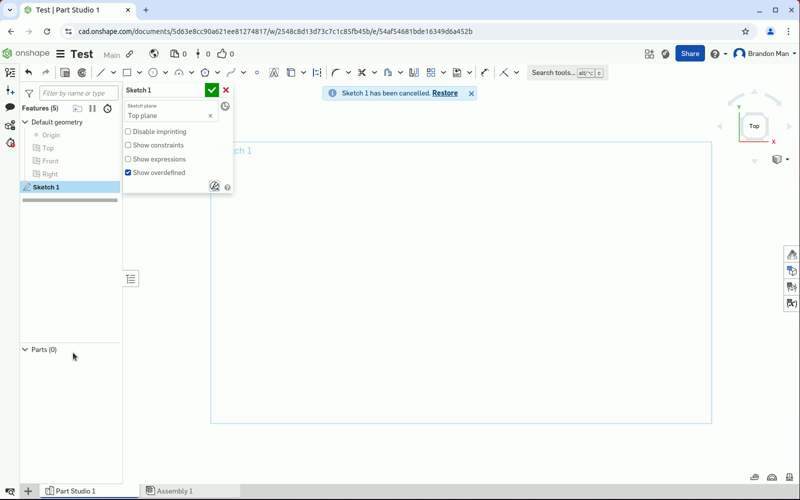
key_down(shift)
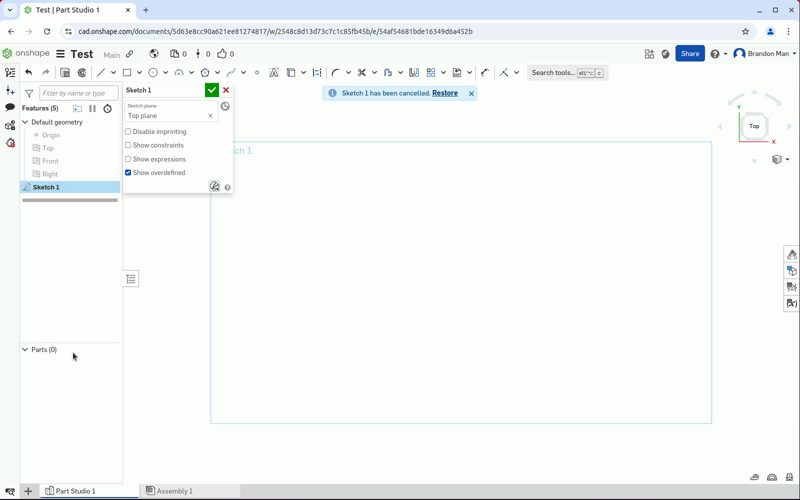
mouse_move(460, 282)
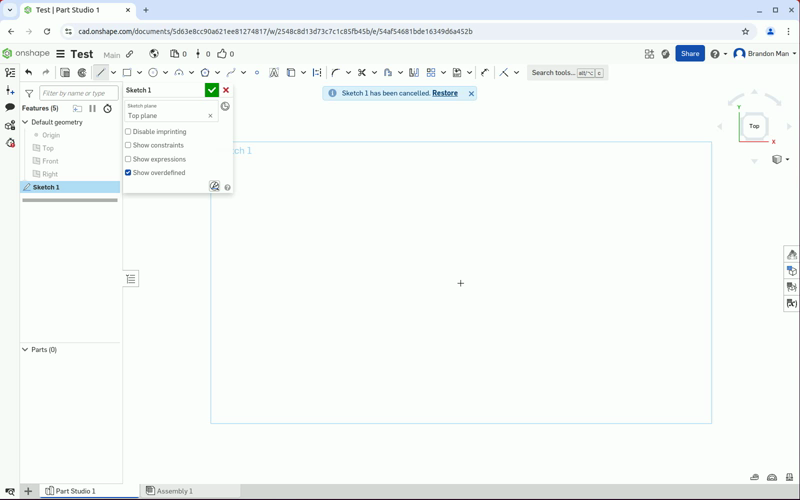
click(460, 282)
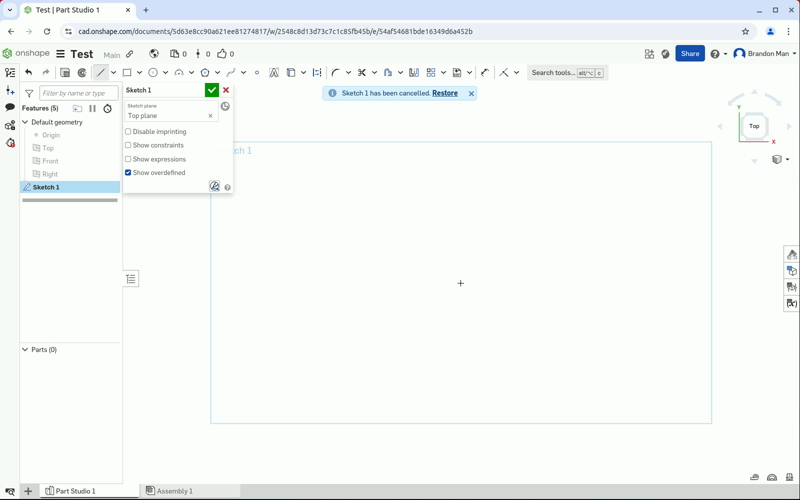
key_up(shift)
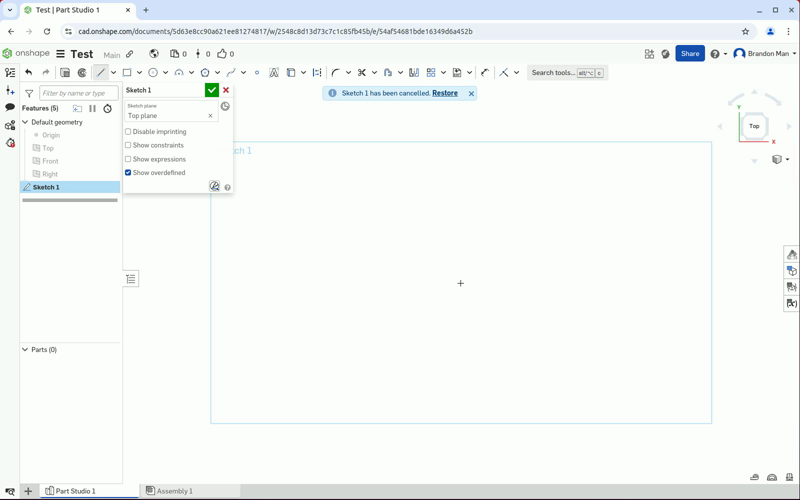
key_down(shift)
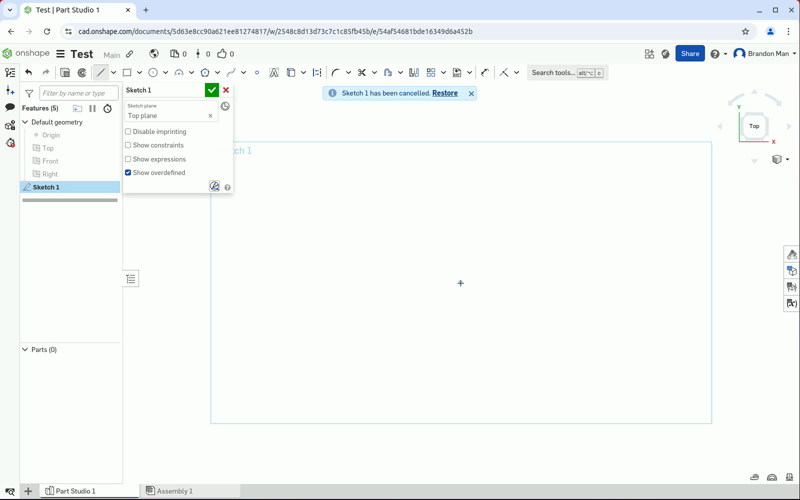
mouse_move(550, 282)
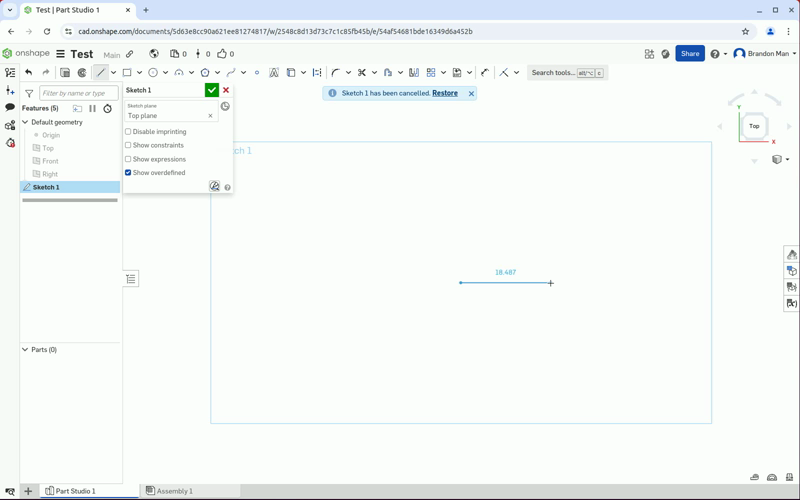
click(550, 282)
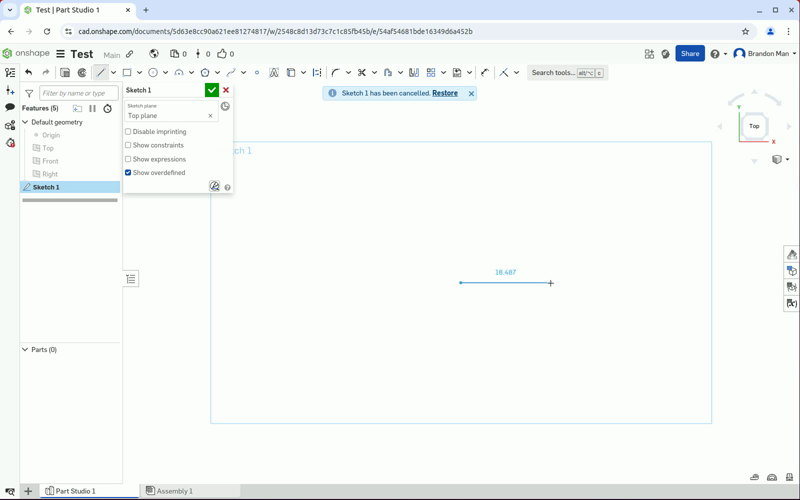
key_up(shift)
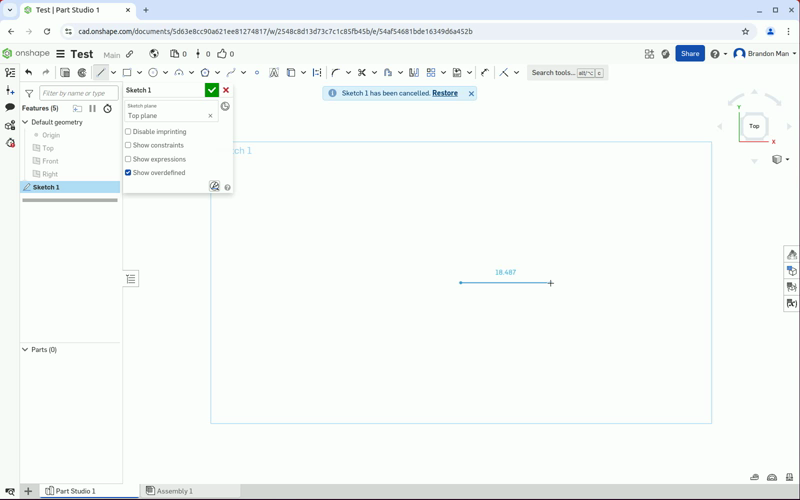
key_down(shift)
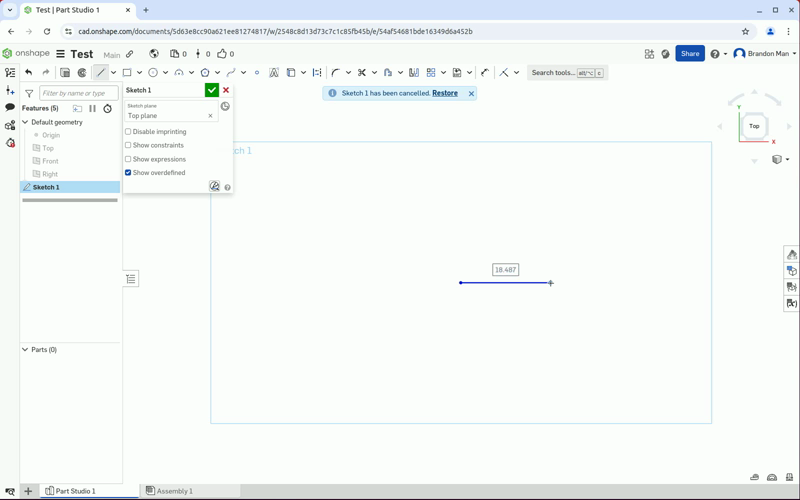
mouse_move(550, 175)
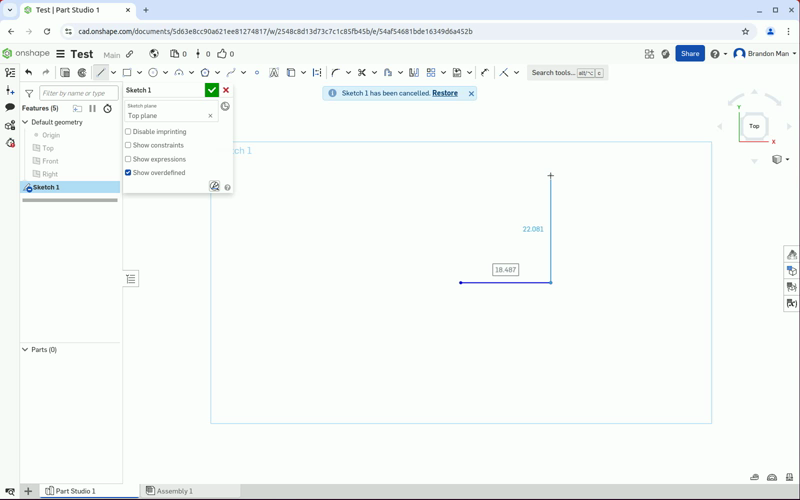
click(550, 175)
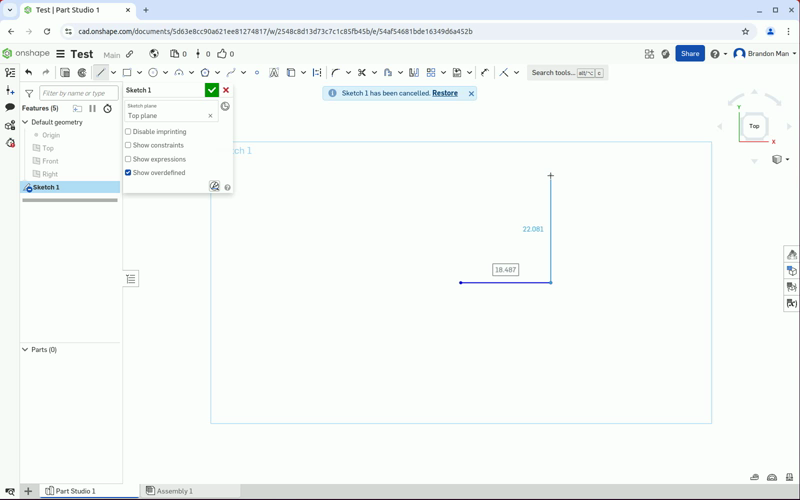
key_up(shift)
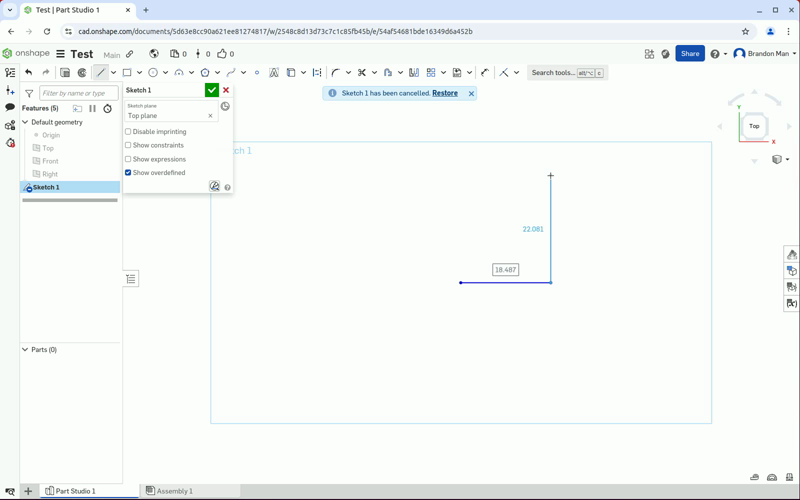
key_down(shift)
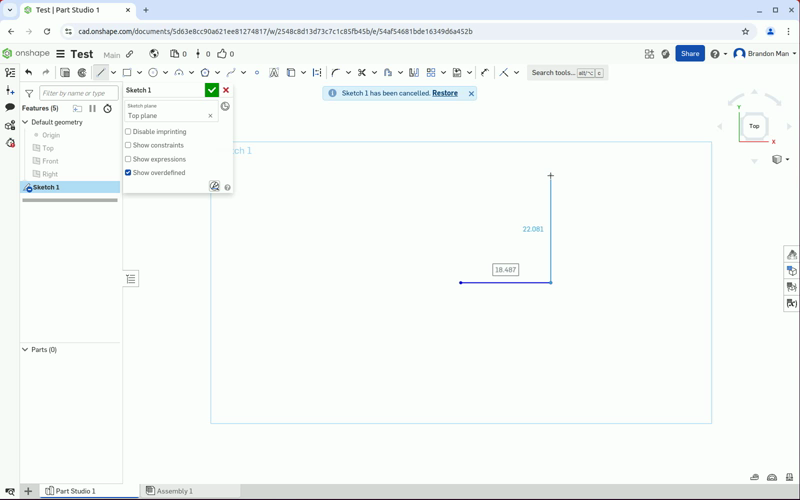
mouse_move(580, 175)
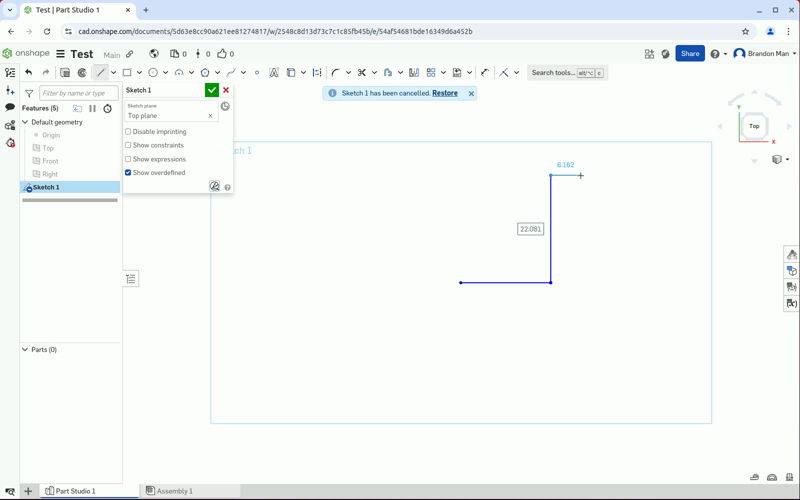
mouse_move(539, 175)
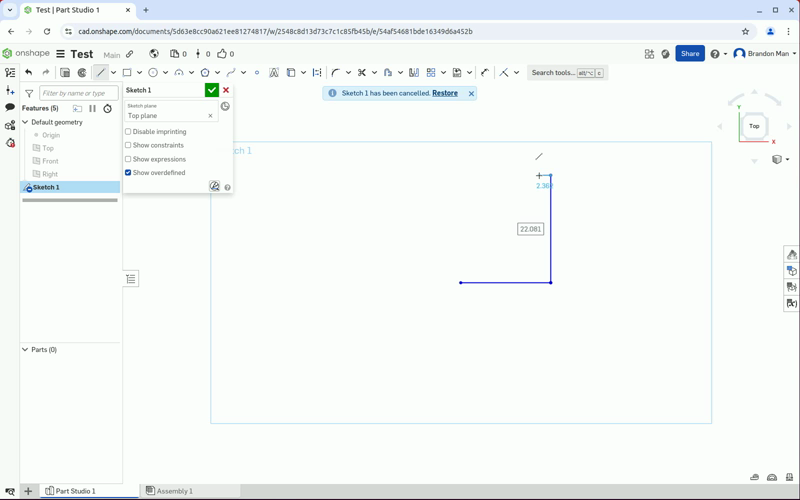
click(539, 175)
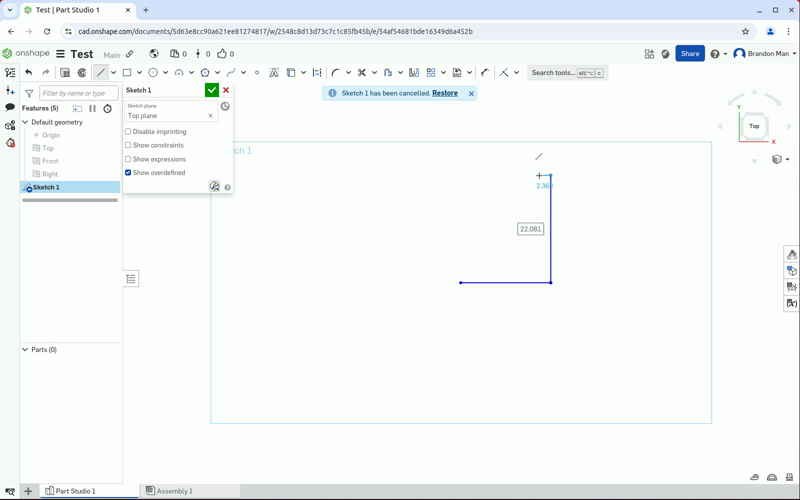
key_up(shift)
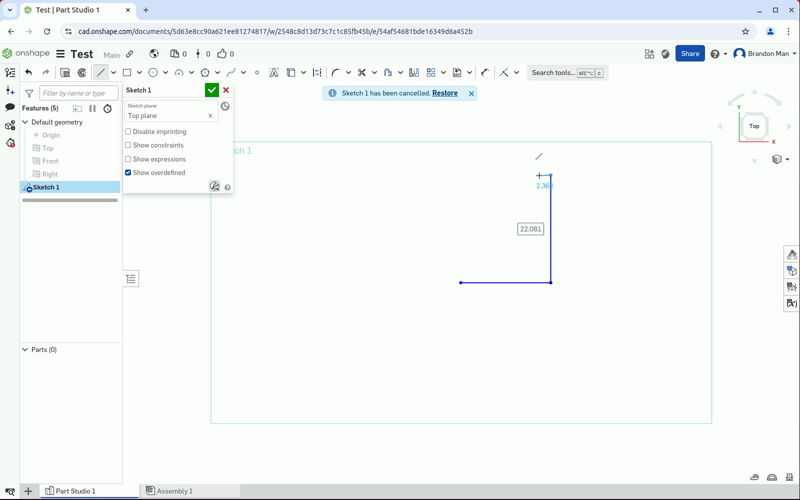
key_down(shift)
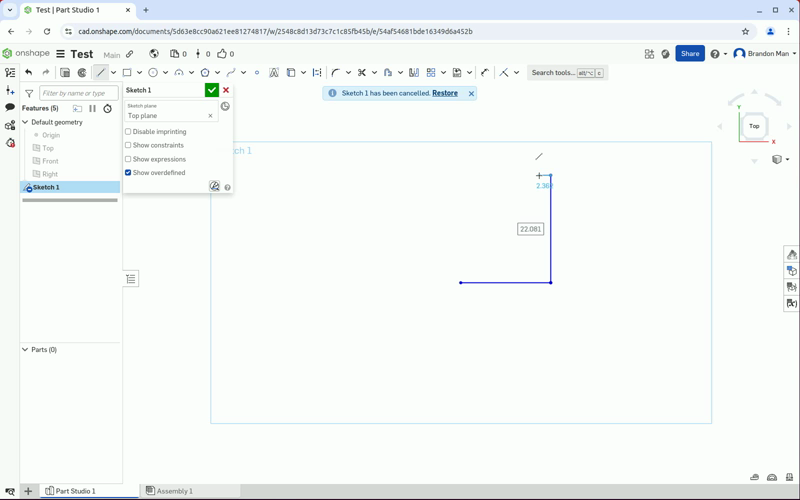
mouse_move(539, 260)
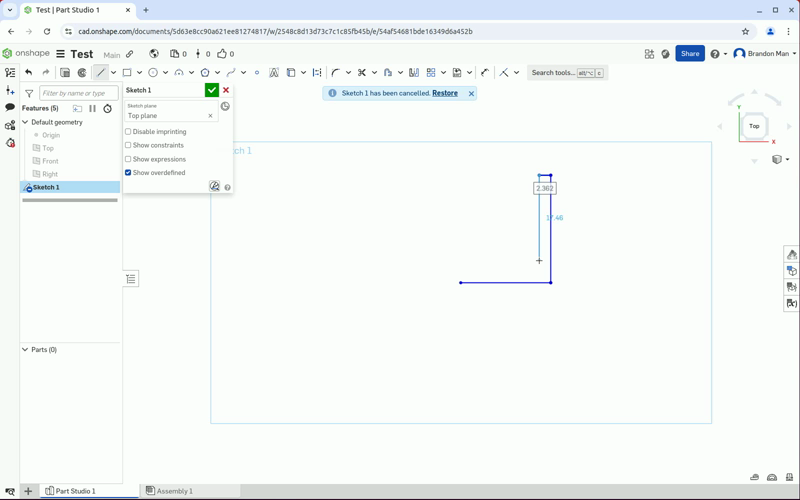
click(539, 260)
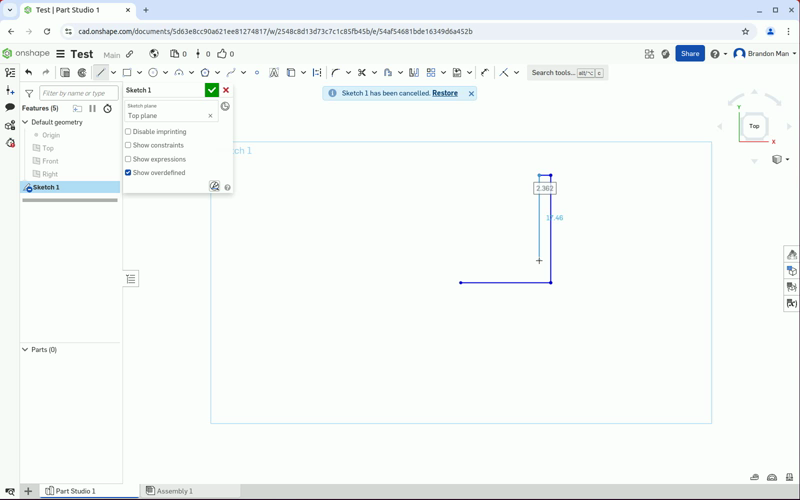
key_up(shift)
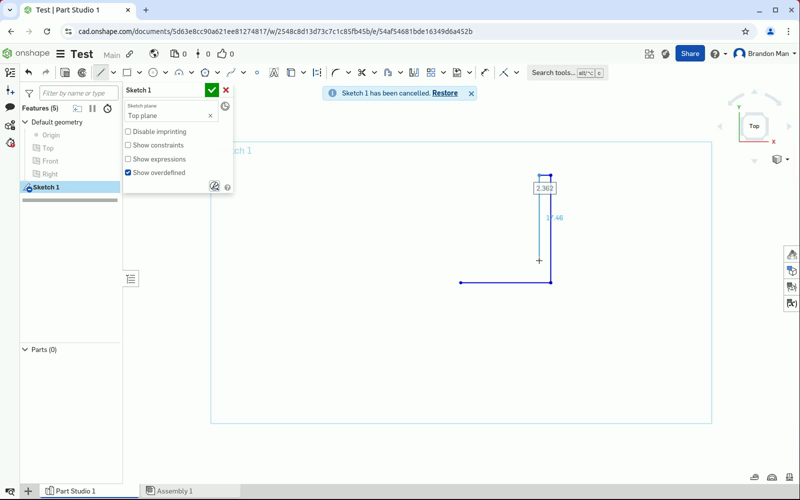
key_down(shift)
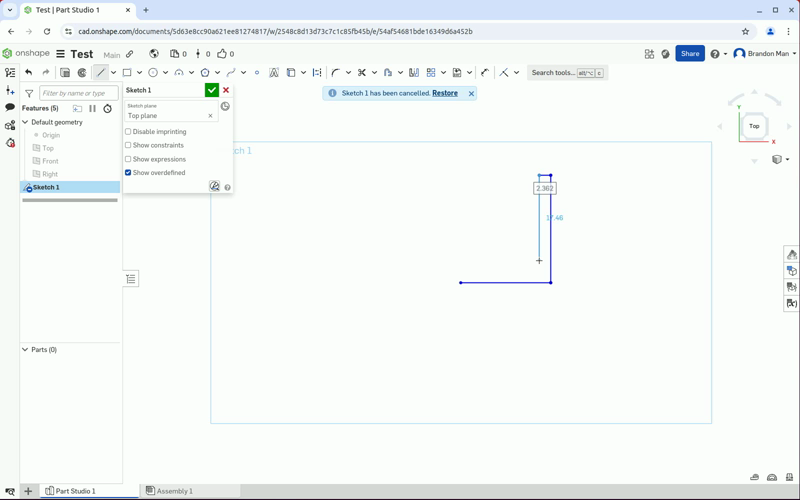
mouse_move(472, 260)
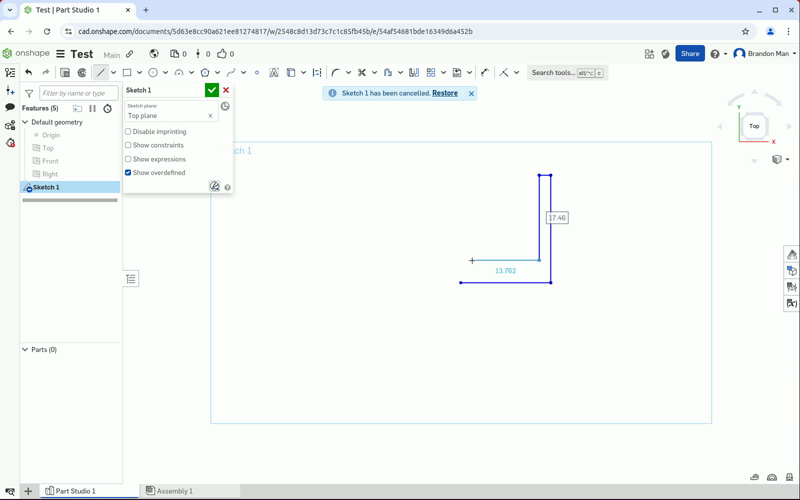
click(472, 260)
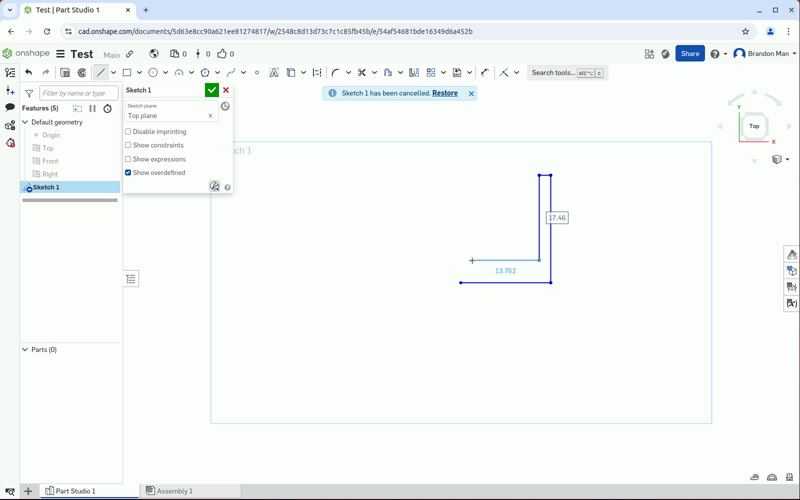
key_up(shift)
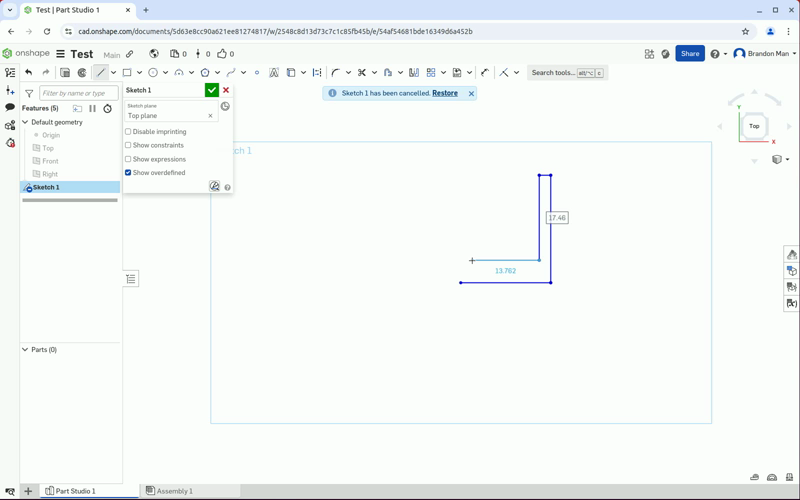
key_down(shift)
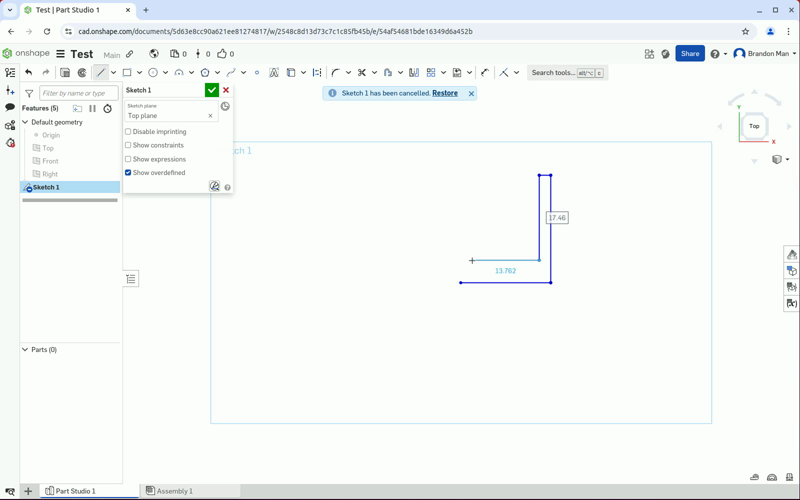
mouse_move(472, 175)
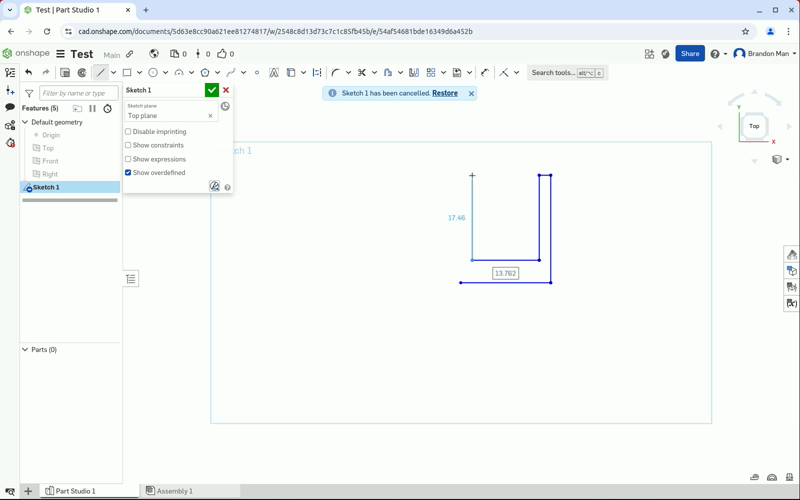
click(472, 175)
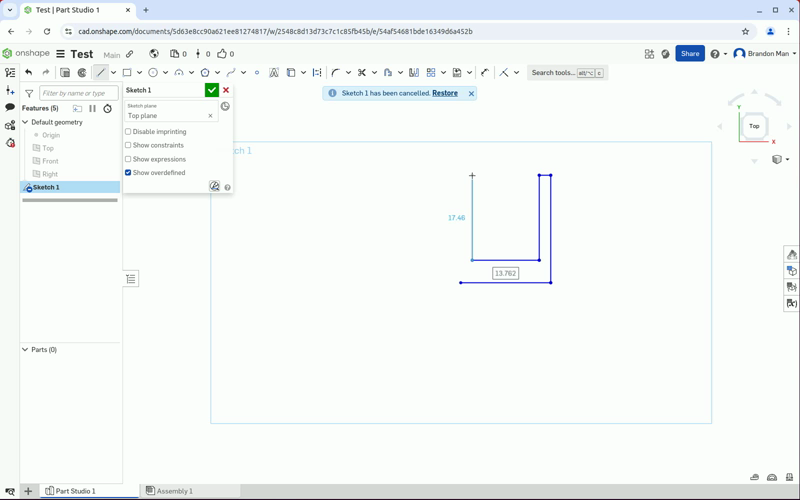
key_up(shift)
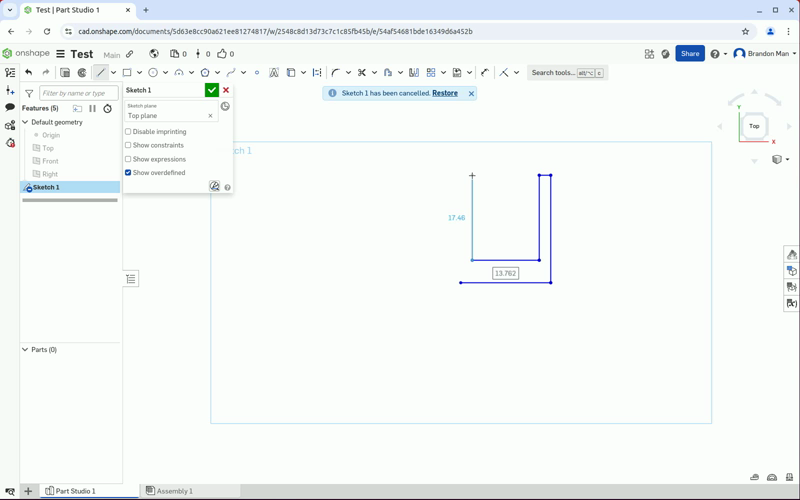
key_down(shift)
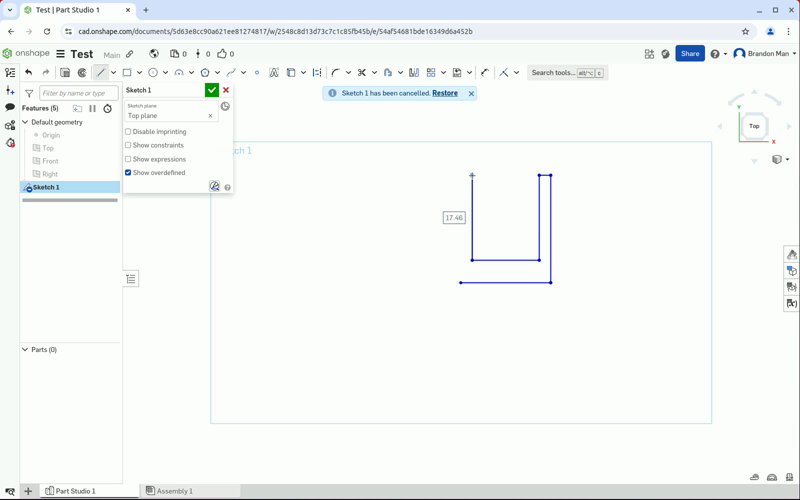
mouse_move(502, 175)
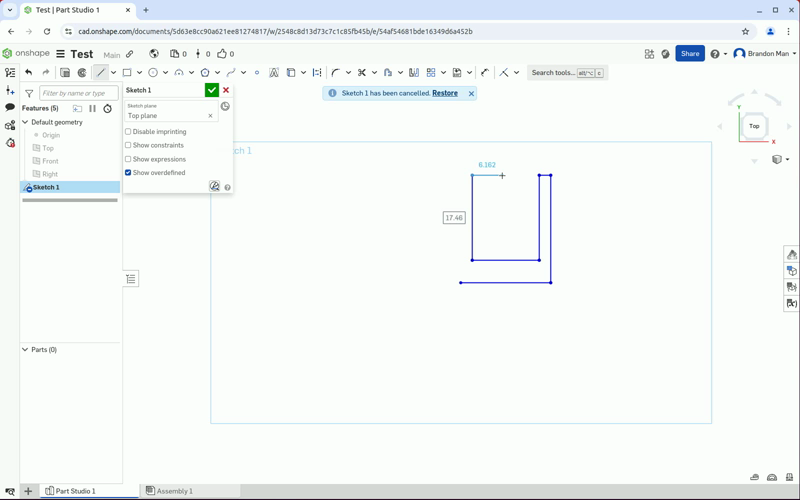
mouse_move(460, 175)
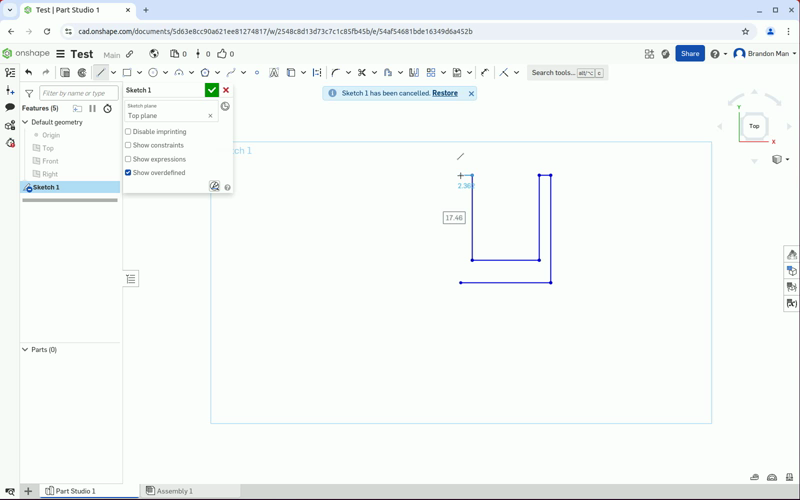
click(460, 175)
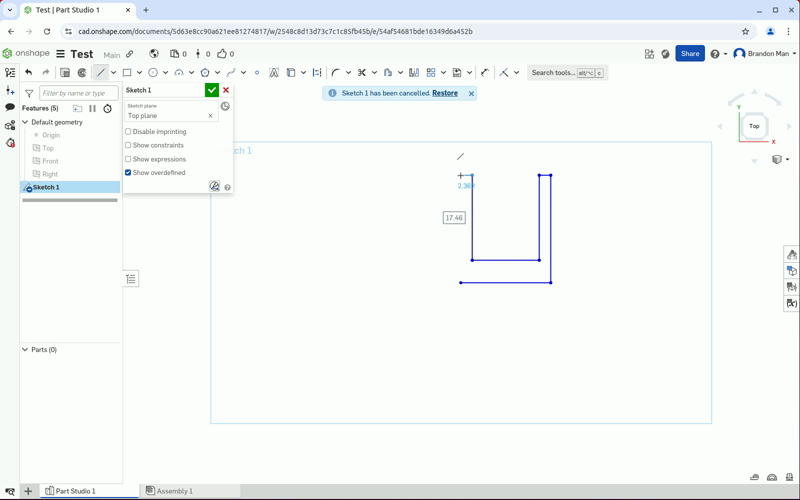
key_up(shift)
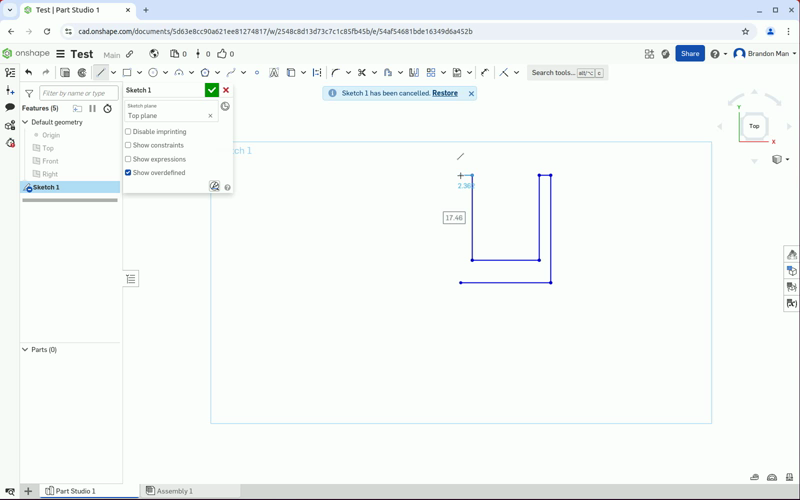
key_down(shift)
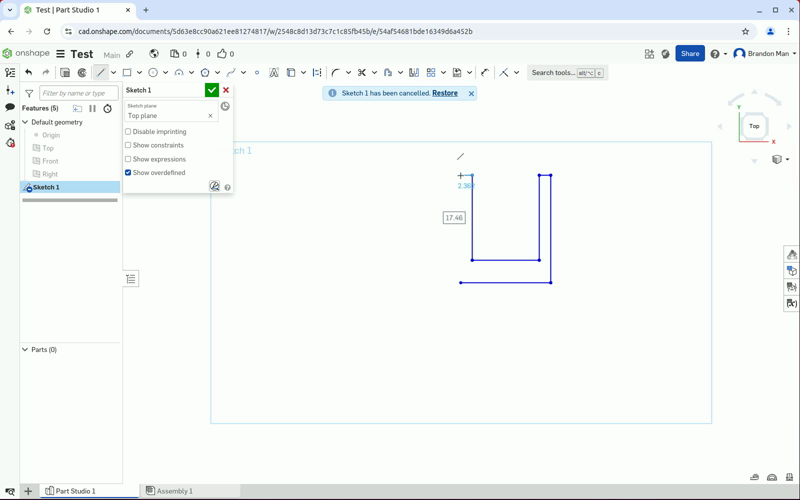
mouse_move(460, 282)
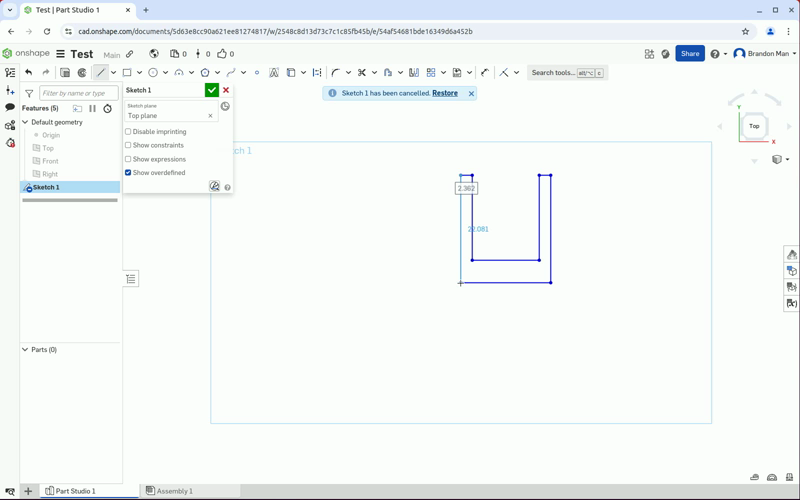
key_up(shift)
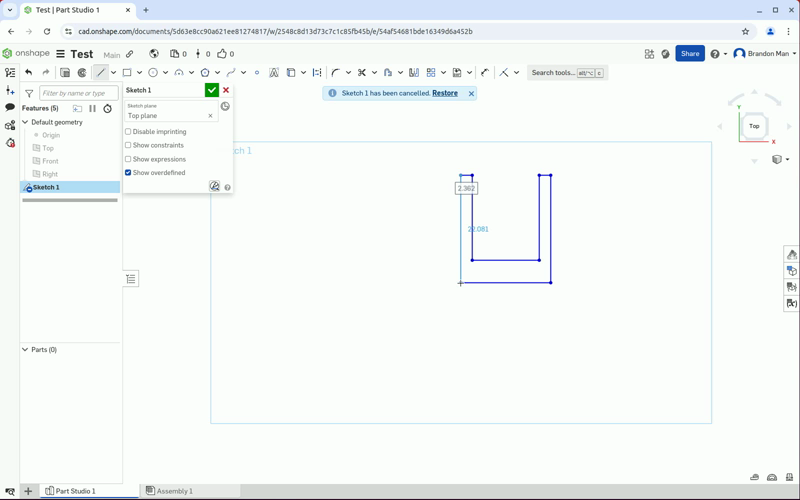
click(460, 282)
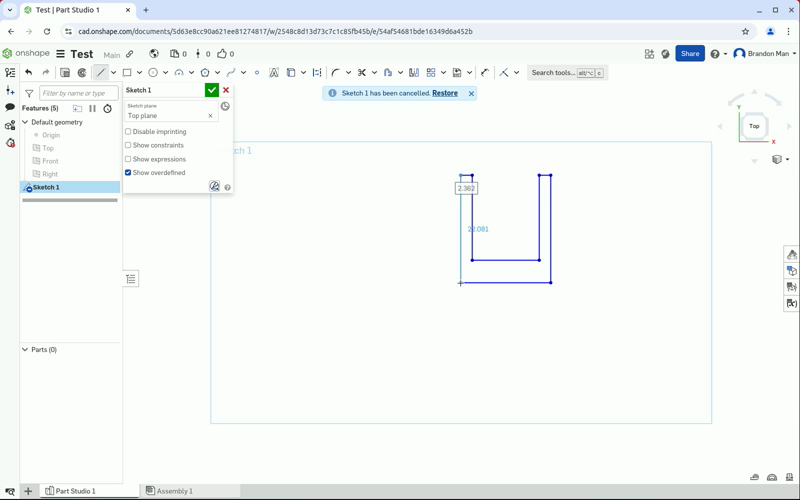
key(esc)
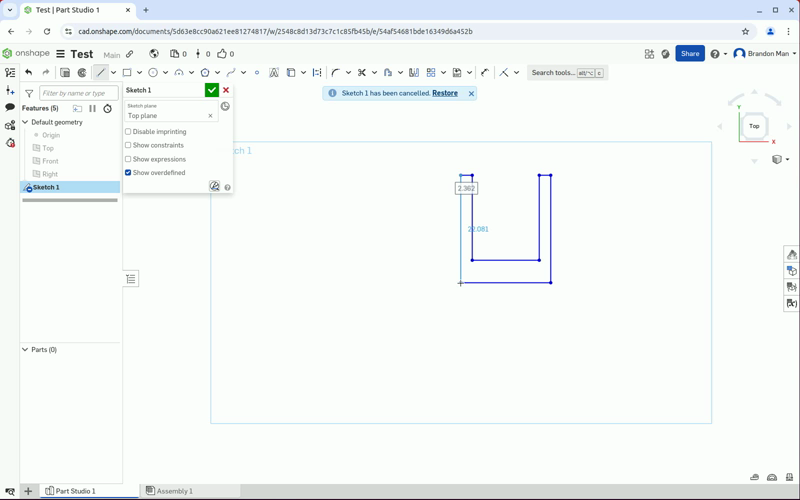
mouse_move(542, 207)
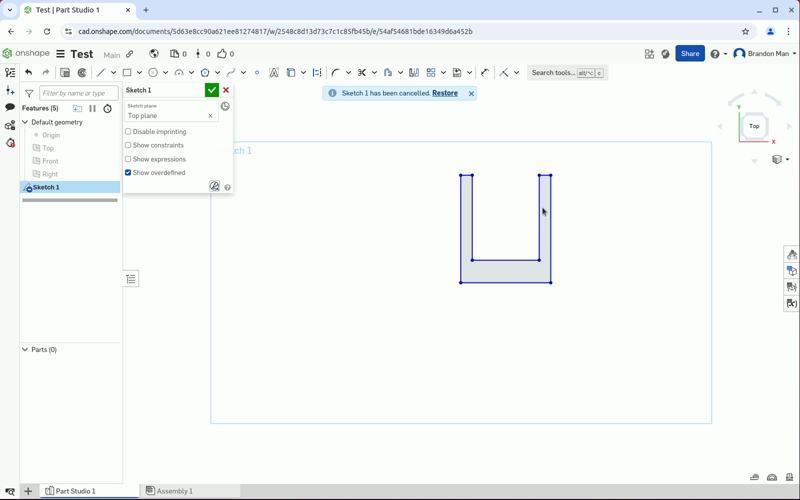
click(542, 207)
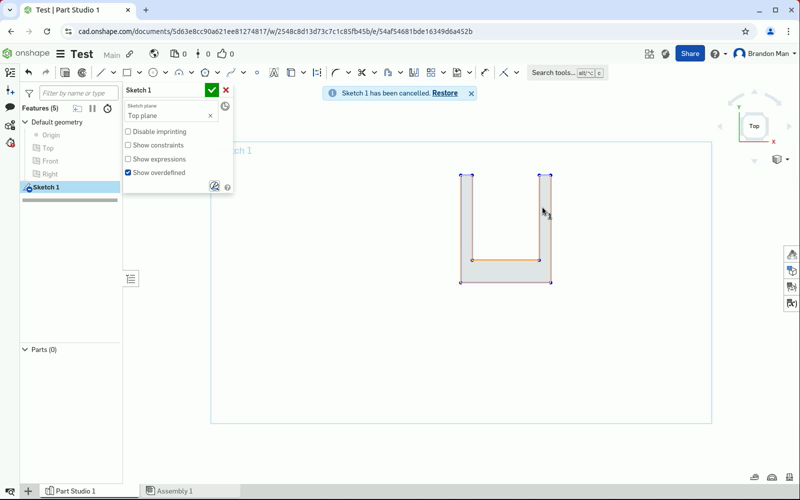
mouse_move(73, 352)
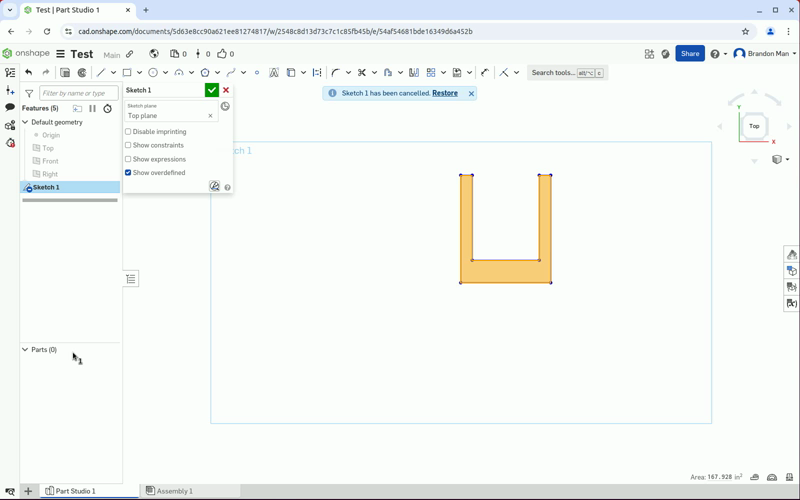
key(shift+y)
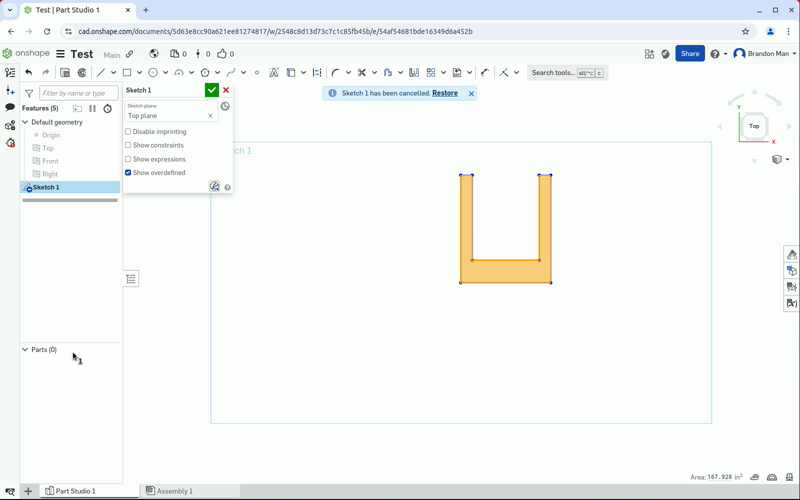
key(shift+e)
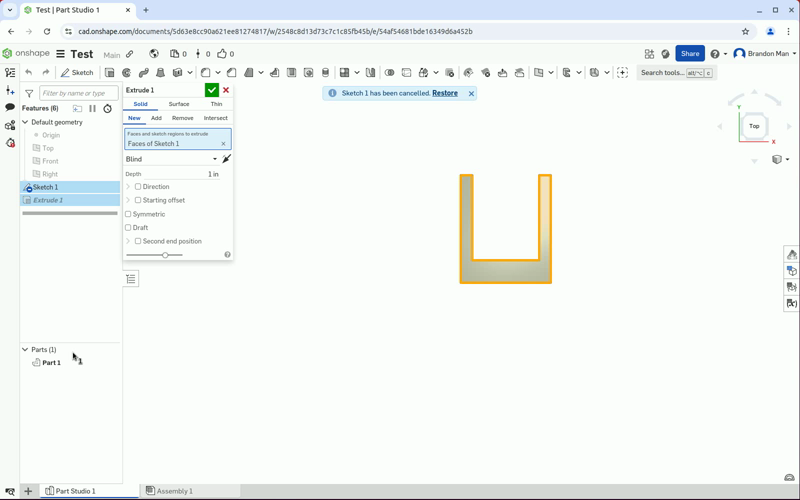
mouse_move(143, 106)
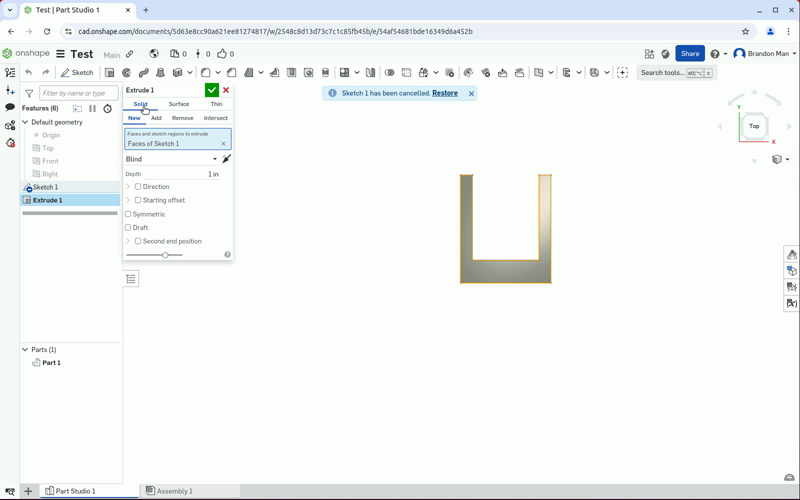
click(143, 106)
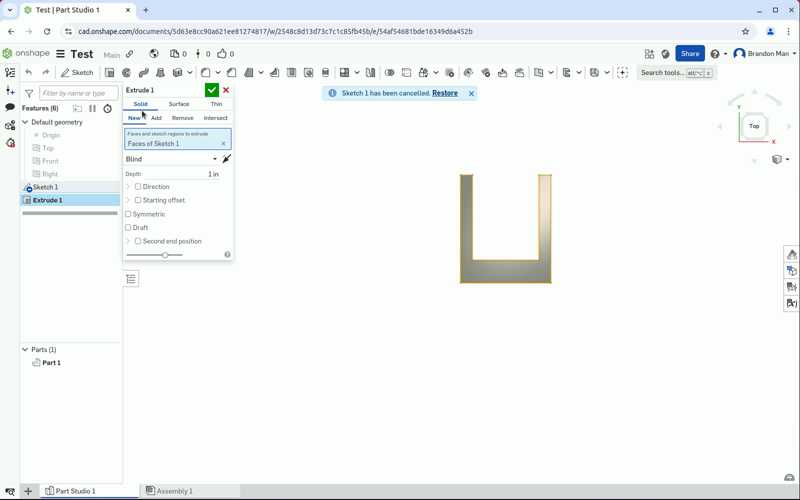
mouse_move(137, 120)
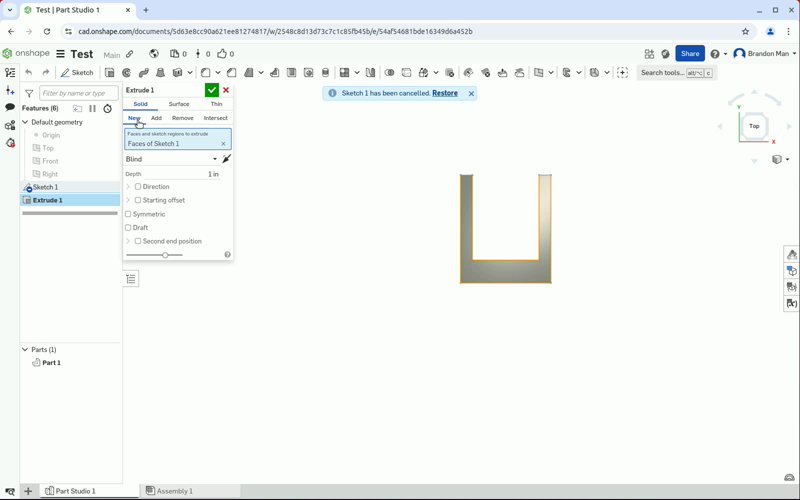
click(137, 120)
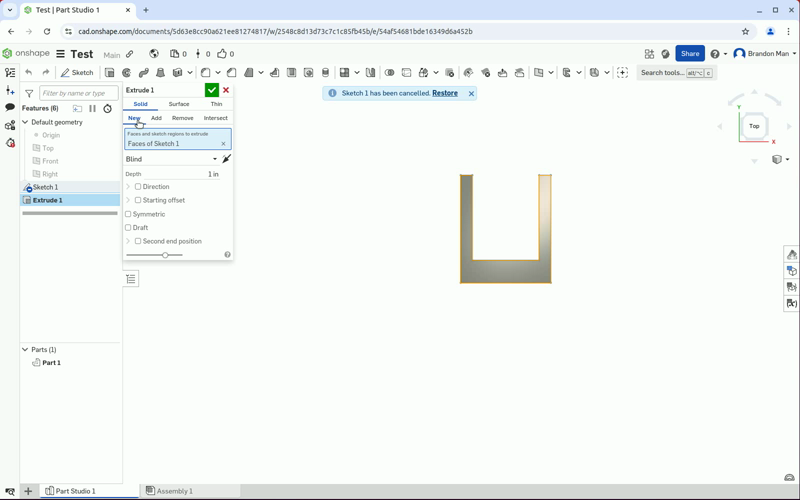
key(tab, 4)
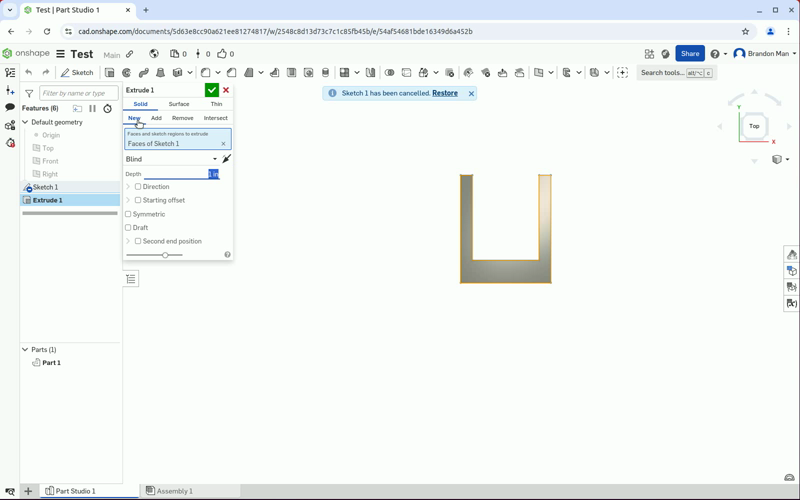
text(23.108)
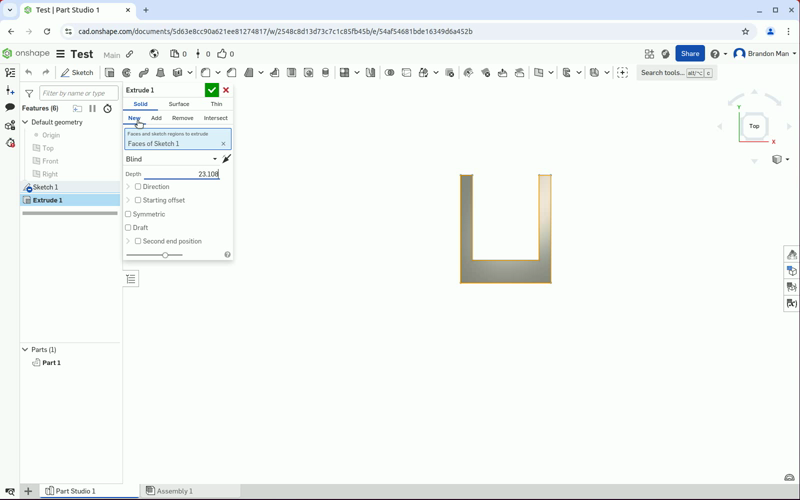
key(enter)
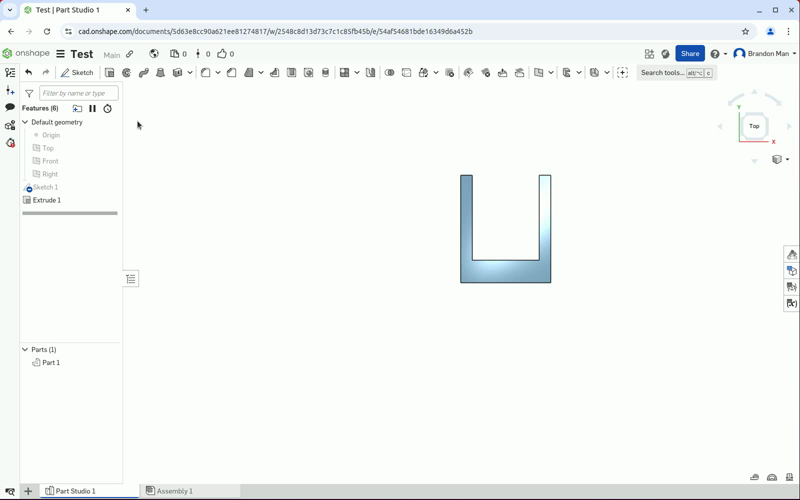
key(shift+h)
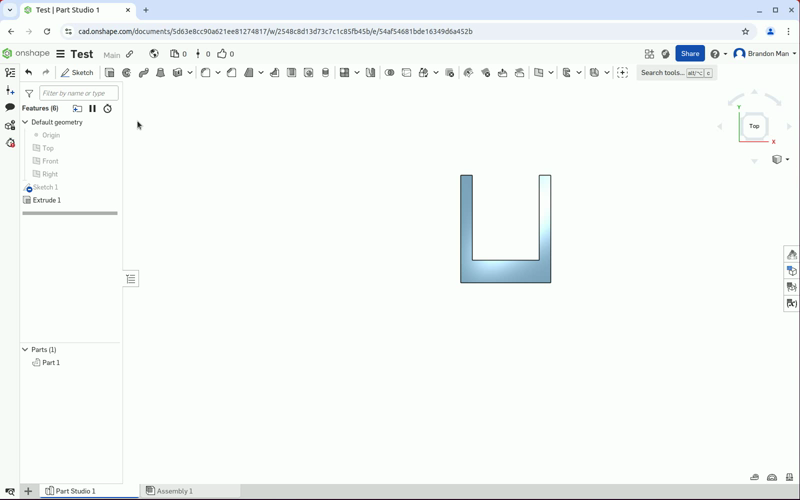
key(shift+h)
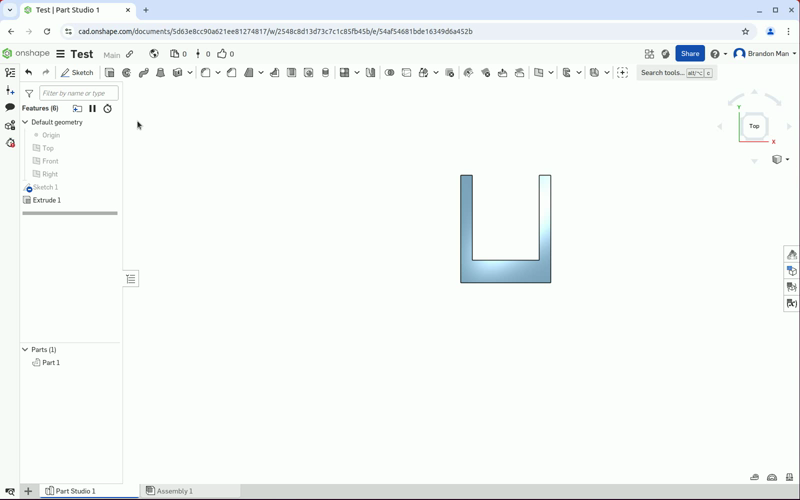
mouse_move(73, 189)
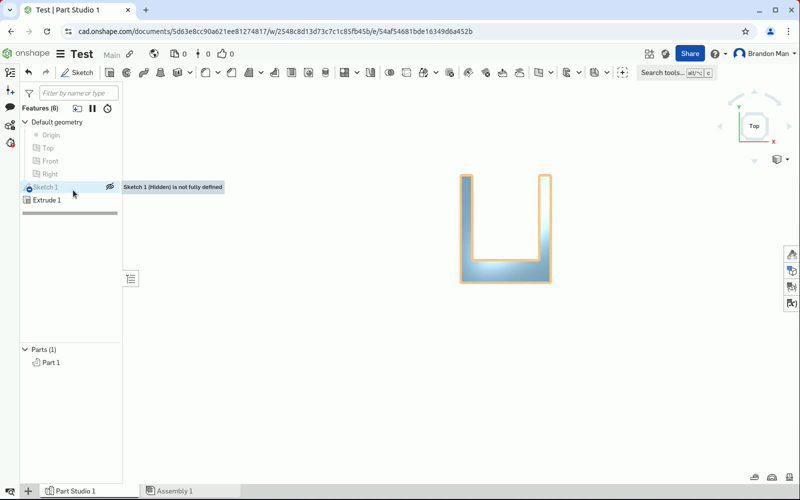
click(73, 189)
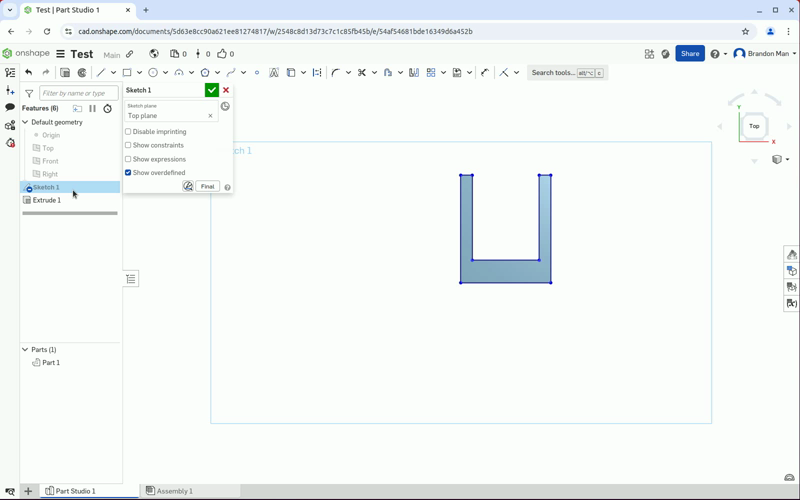
mouse_move(229, 92)
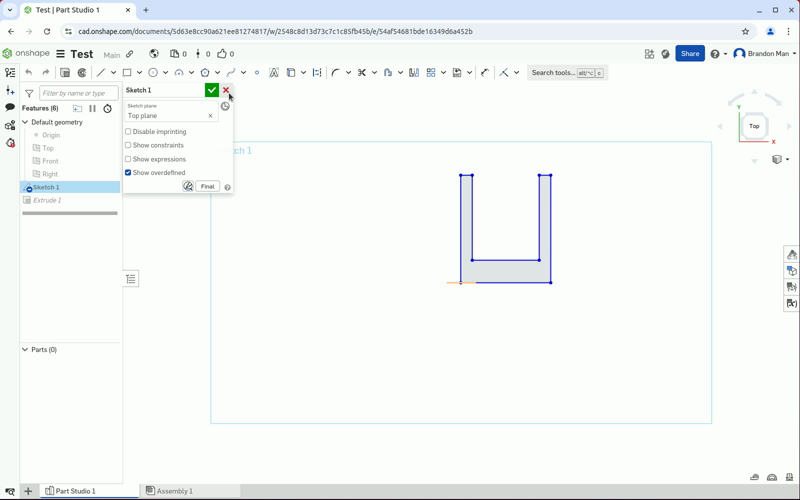
click(229, 92)
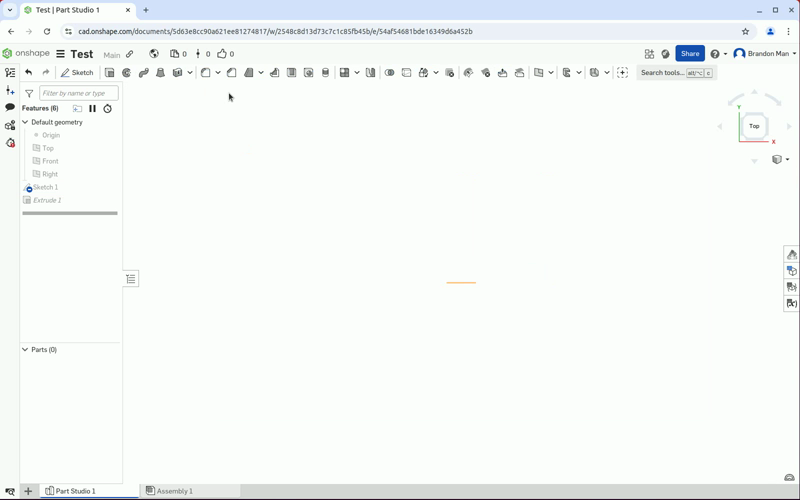
mouse_move(73, 352)
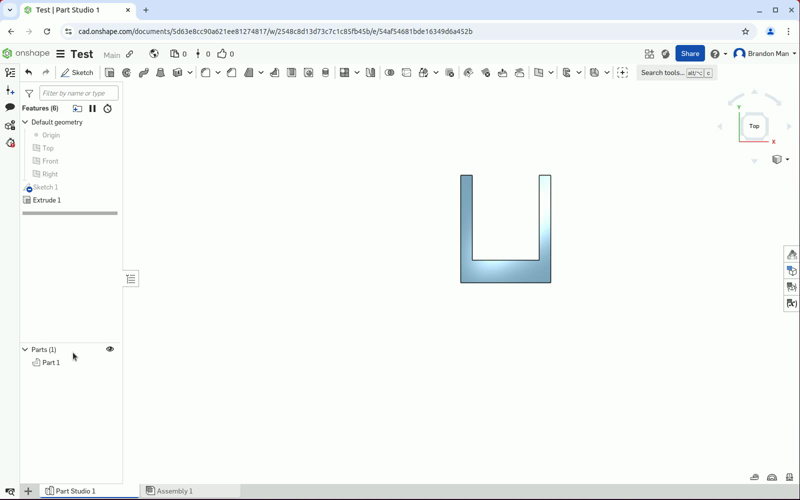
key(y)
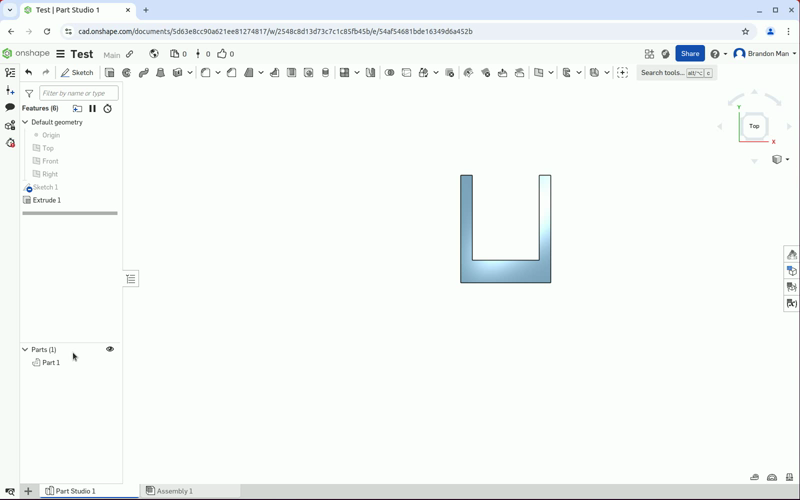
key(shift+p)
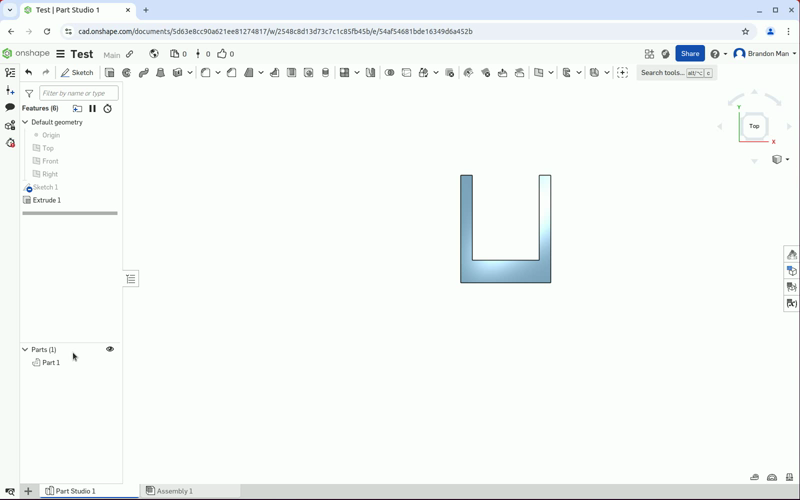
key(space)
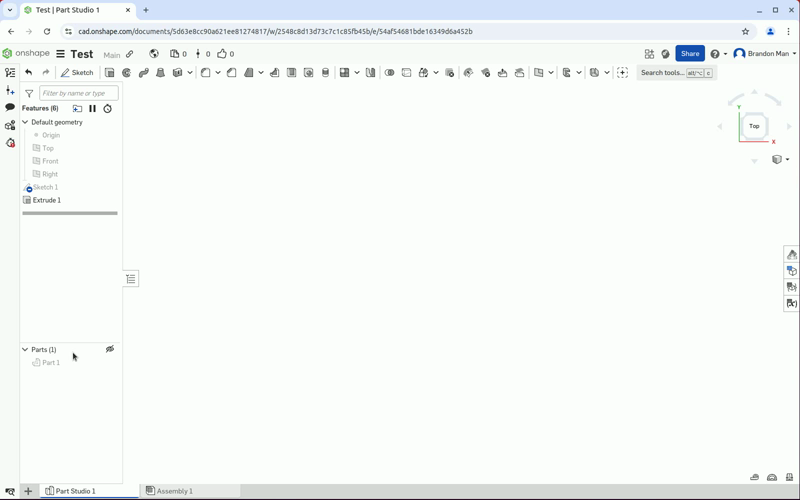
key_down(shift)
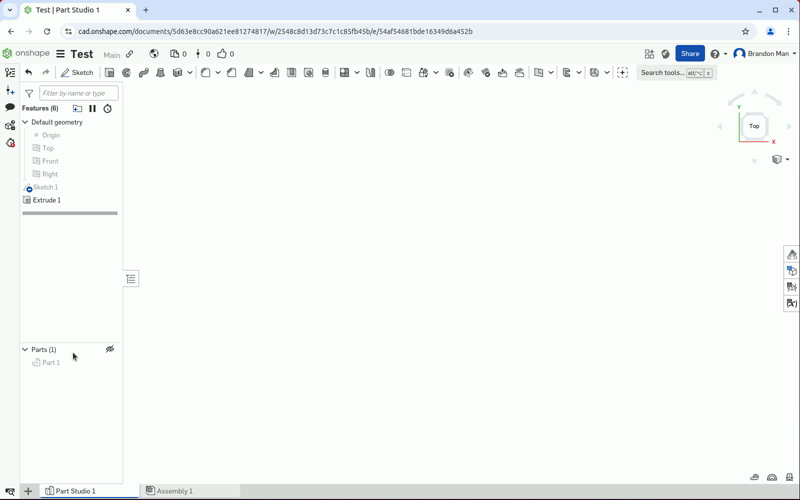
key(up)
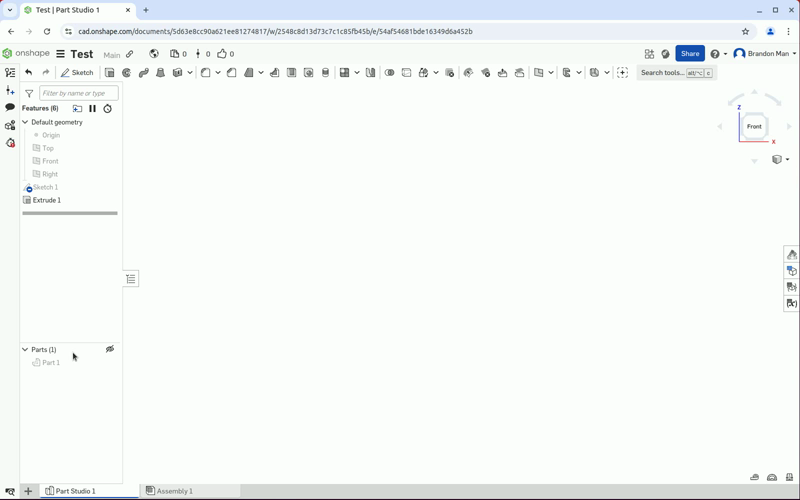
key_up(shift)
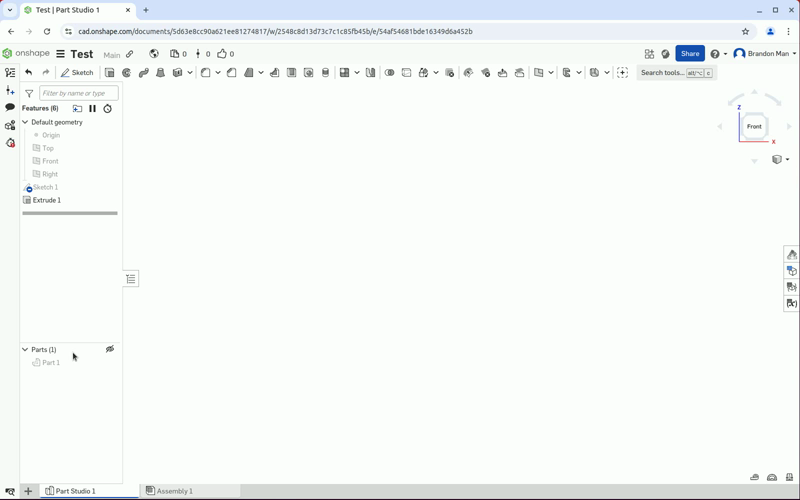
mouse_move(73, 352)
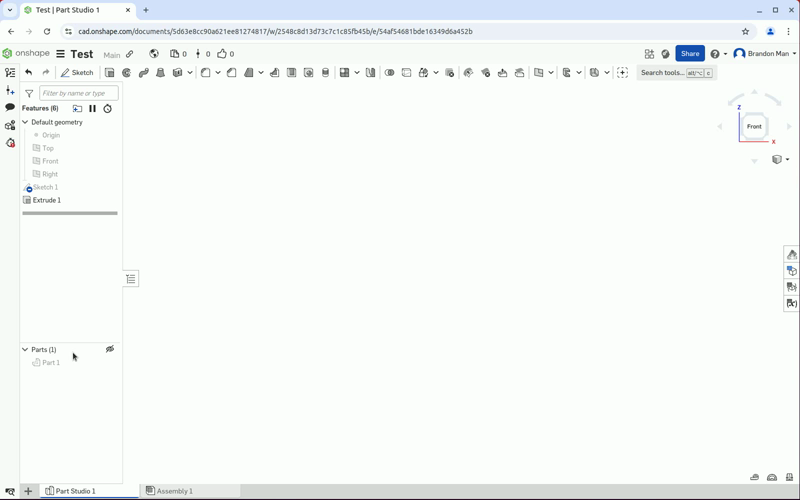
key(shift+y)
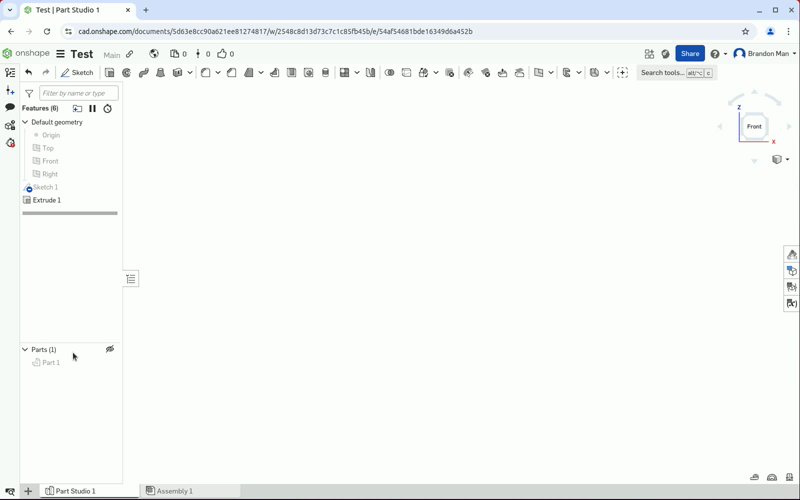
key(shift+s)
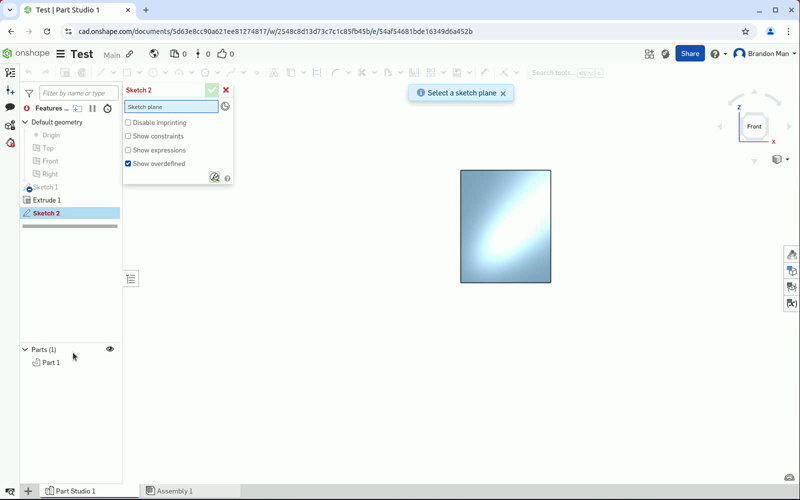
mouse_move(73, 163)
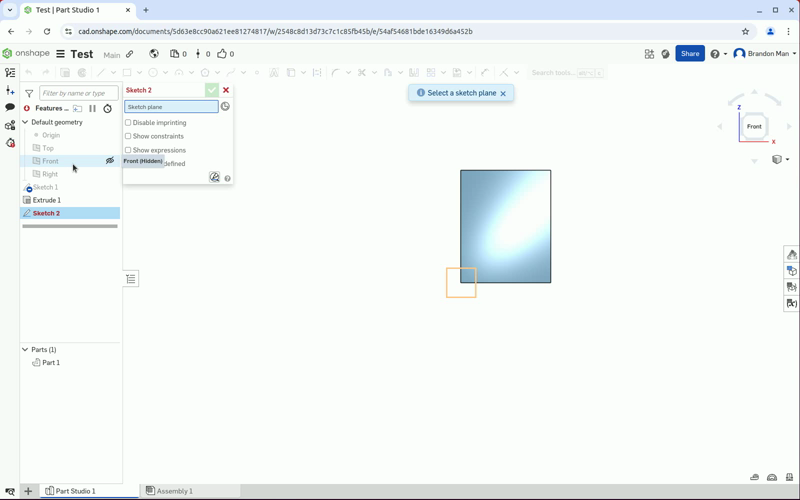
click(73, 163)
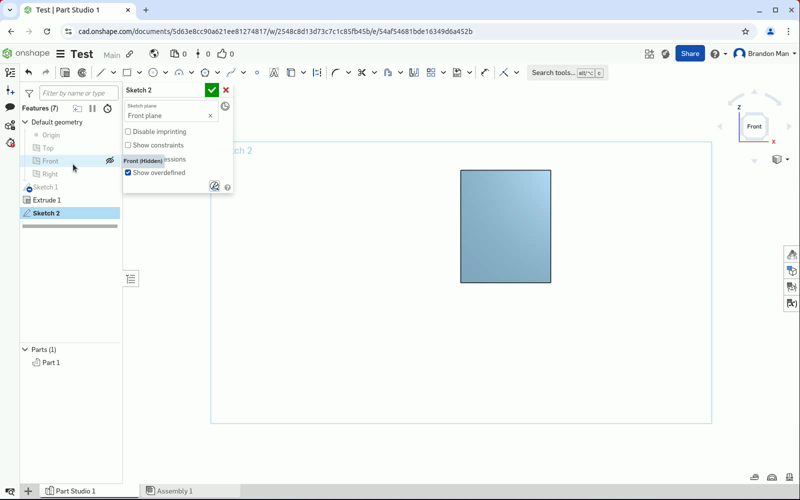
mouse_move(73, 352)
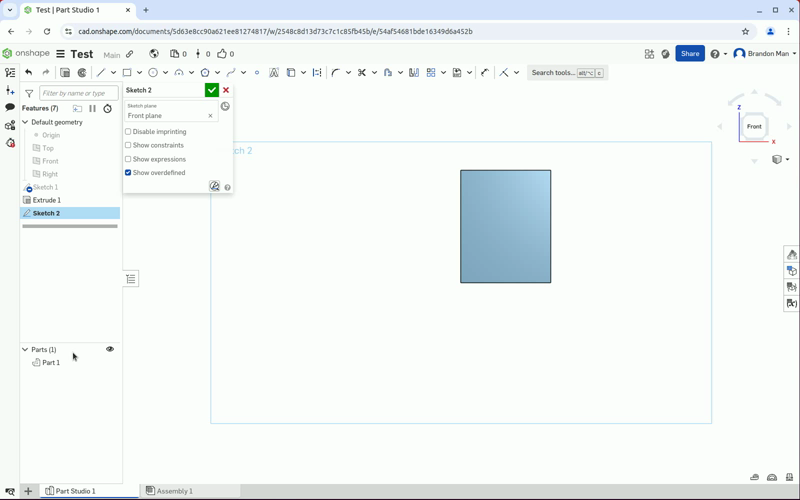
key(y)
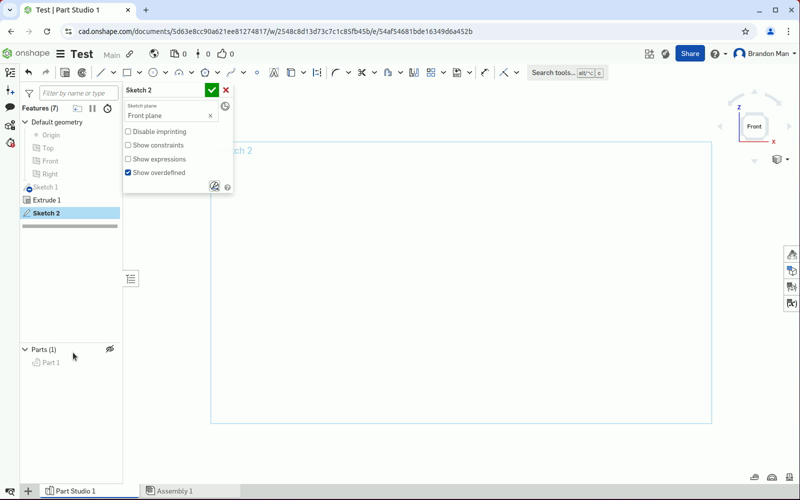
key(c)
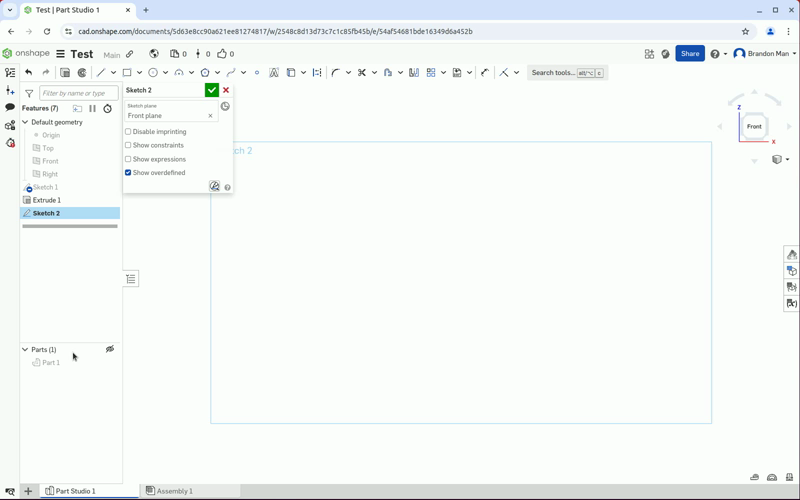
key_down(shift)
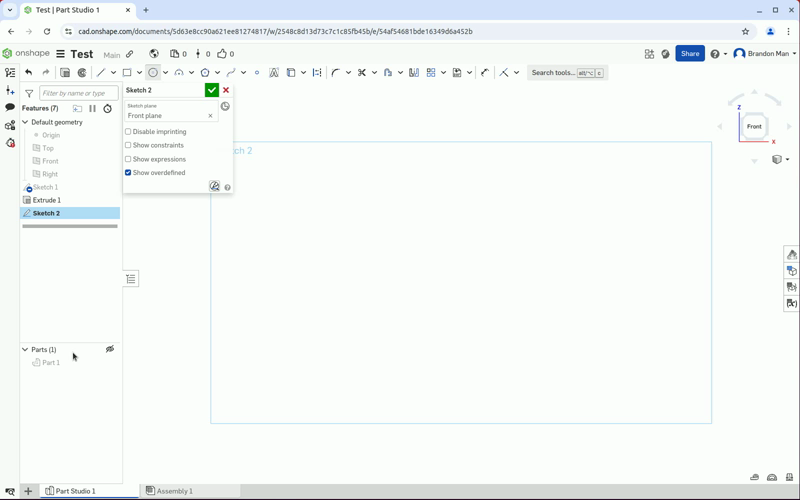
mouse_move(506, 226)
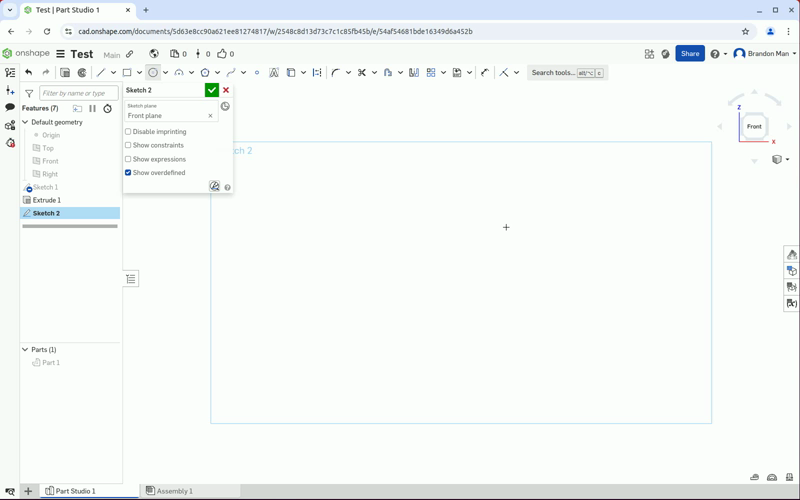
click(506, 226)
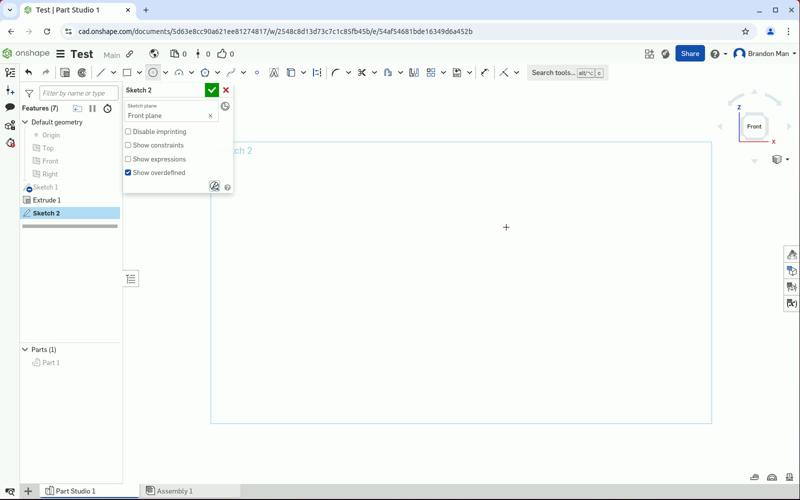
key_up(shift)
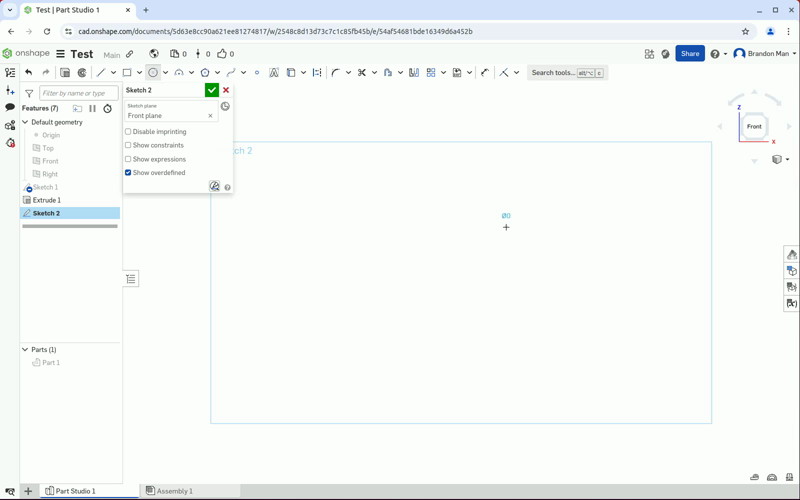
mouse_move(514, 226)
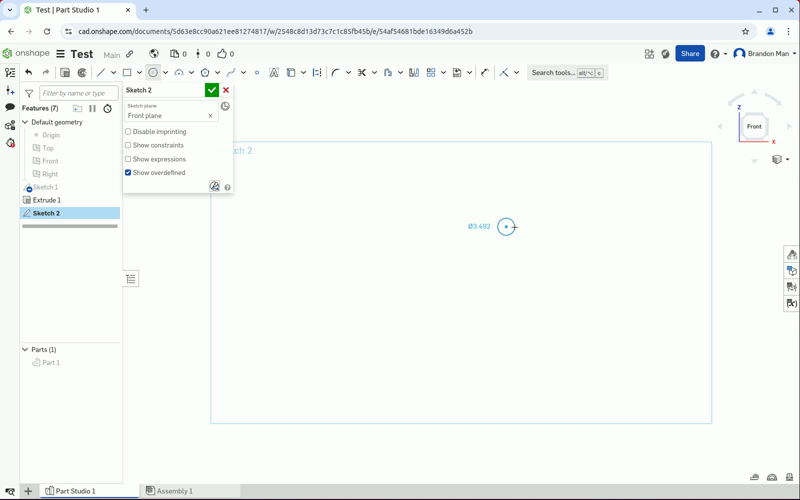
click(514, 226)
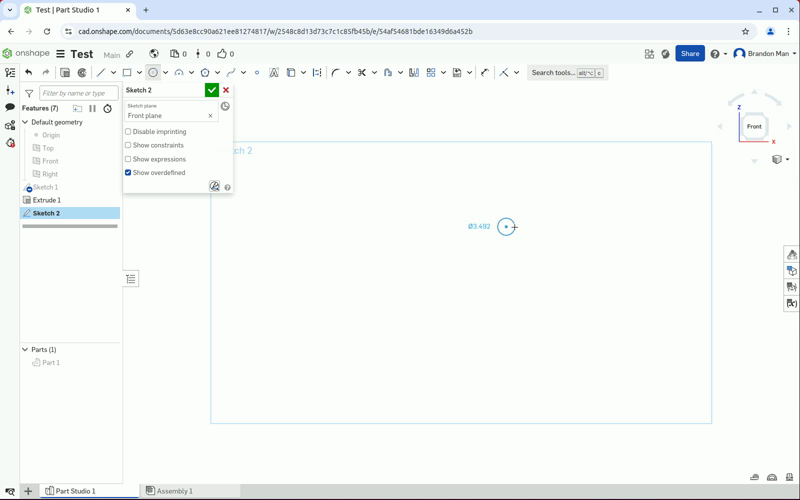
key(esc)
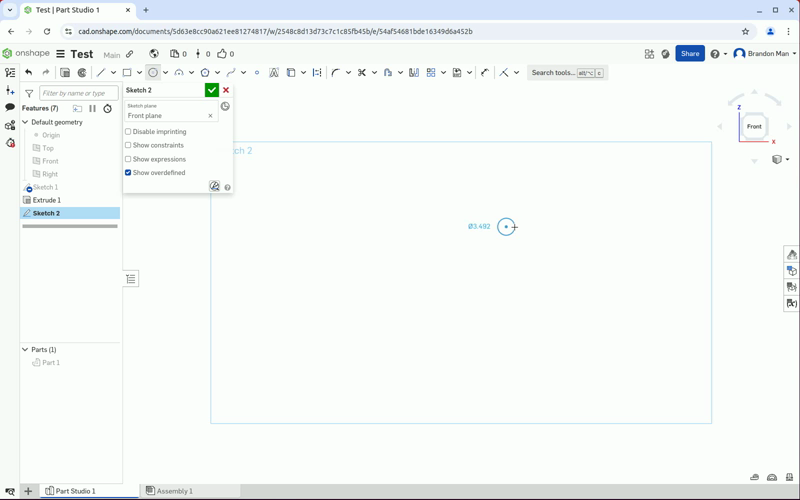
mouse_move(500, 229)
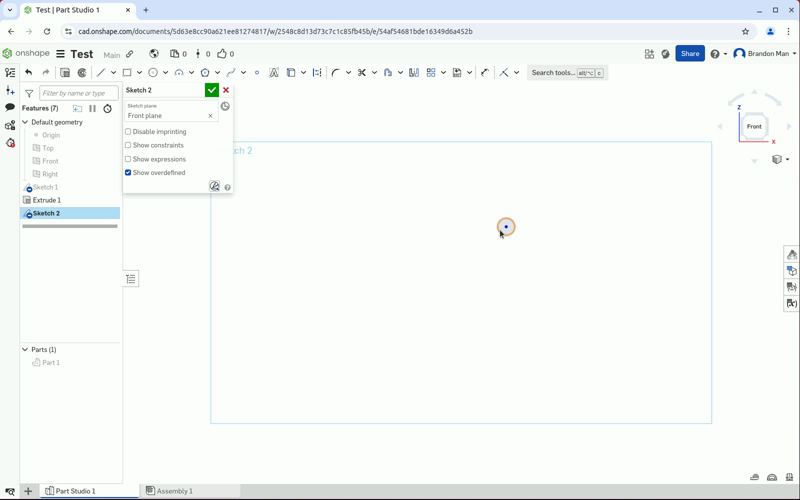
scroll(6)
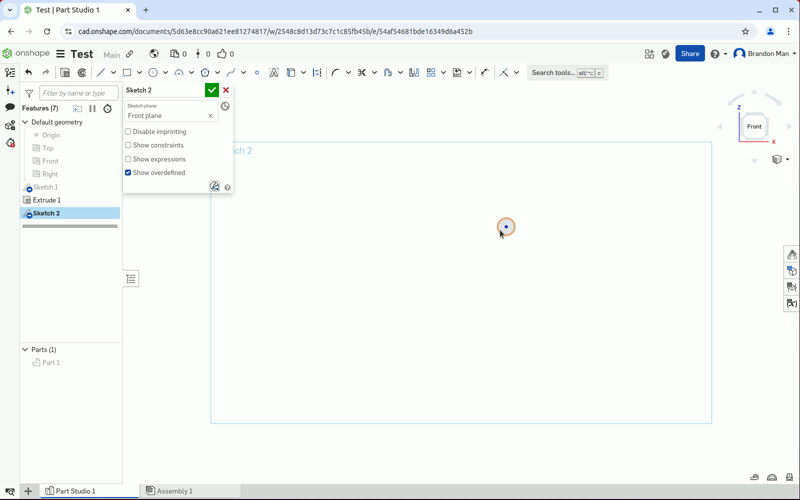
scroll(6)
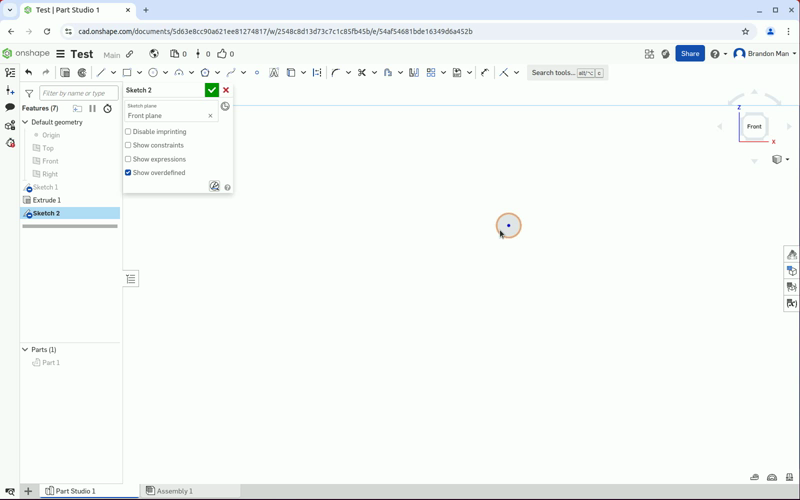
scroll(6)
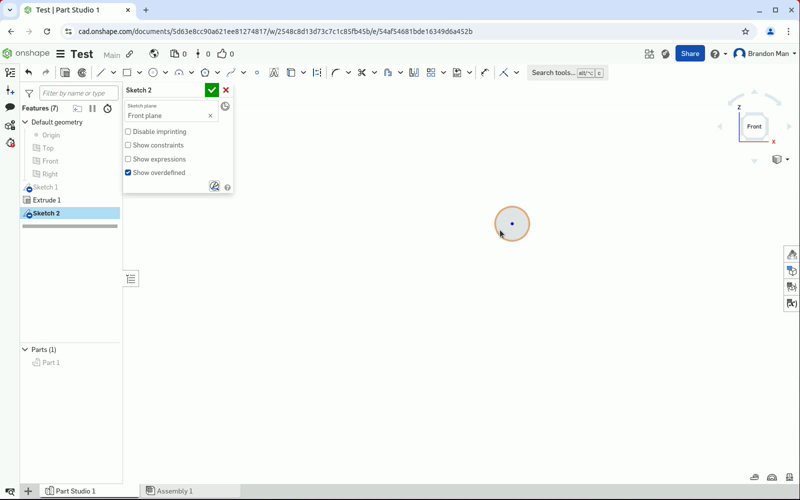
scroll(6)
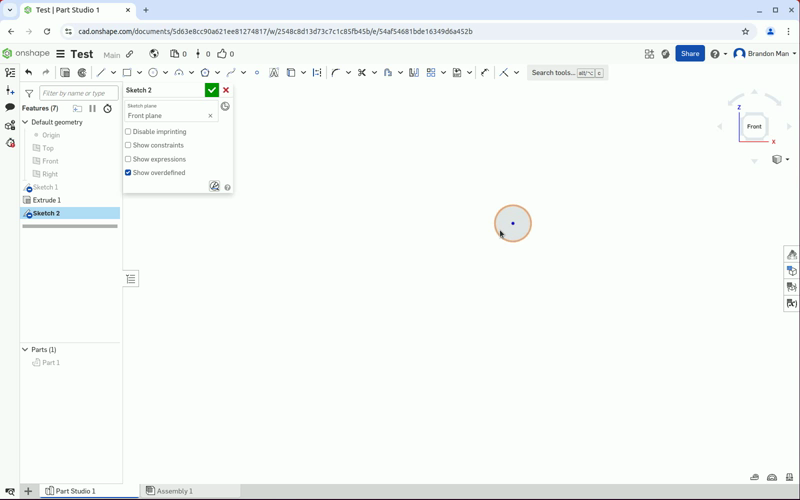
scroll(6)
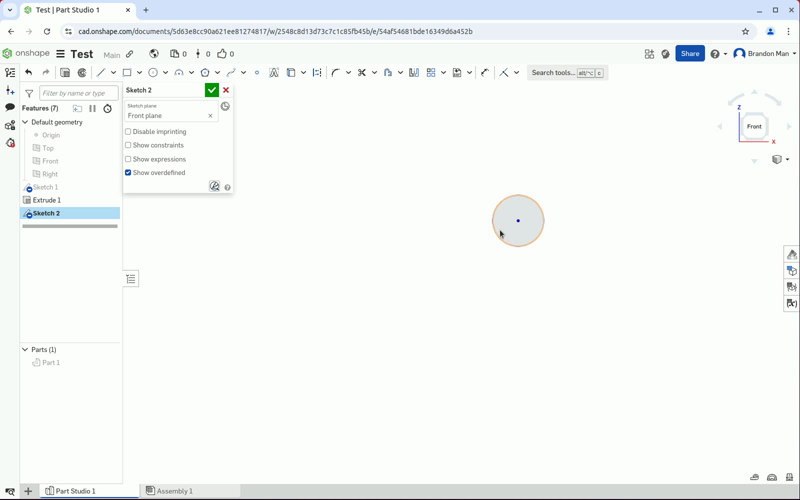
scroll(6)
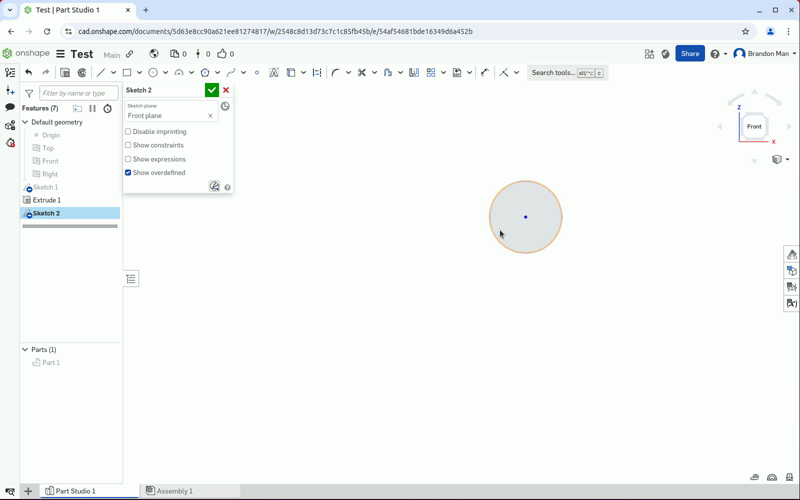
scroll(6)
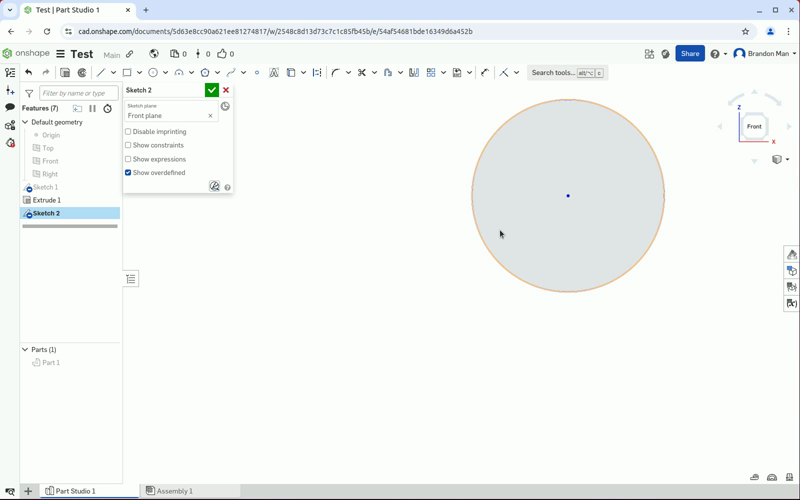
click(500, 229)
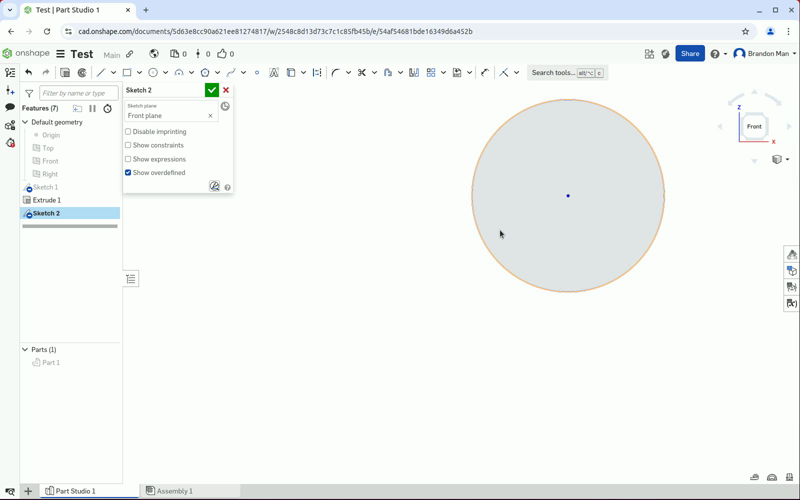
scroll(-6)
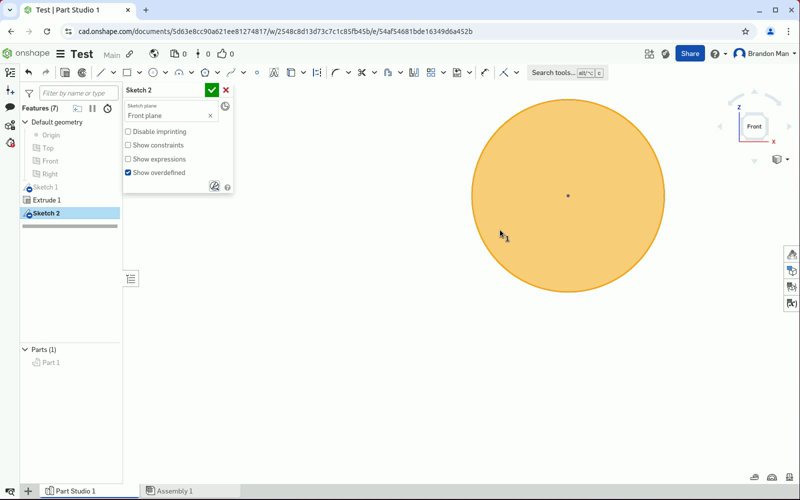
scroll(-6)
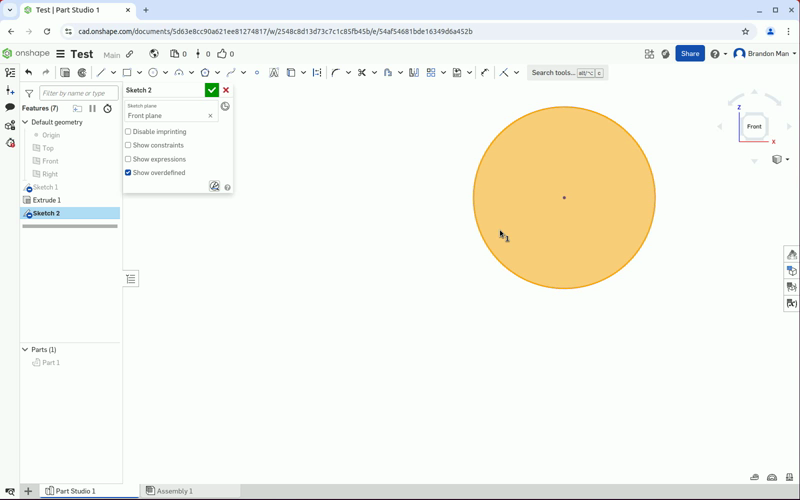
scroll(-6)
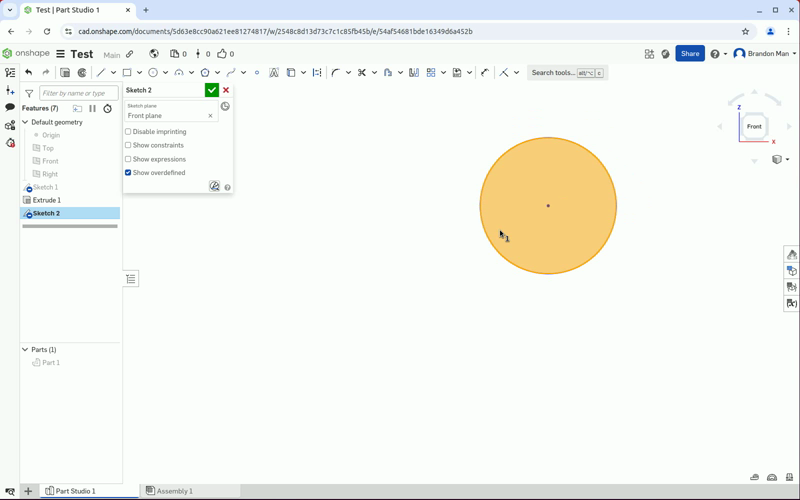
scroll(-6)
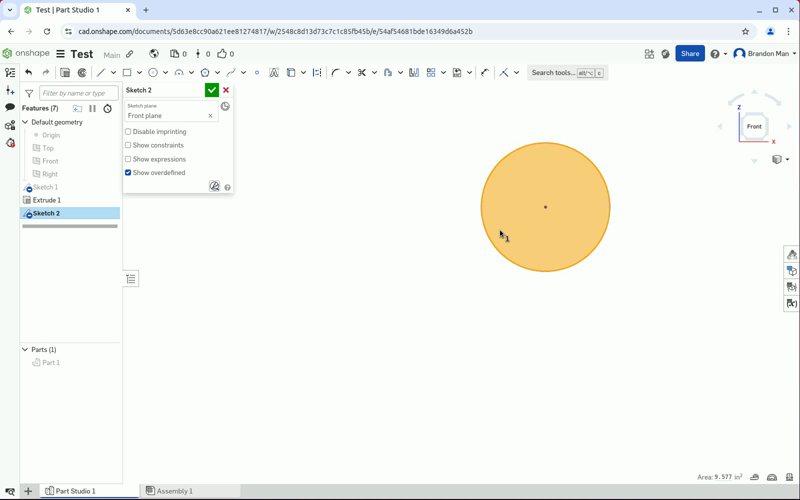
scroll(-6)
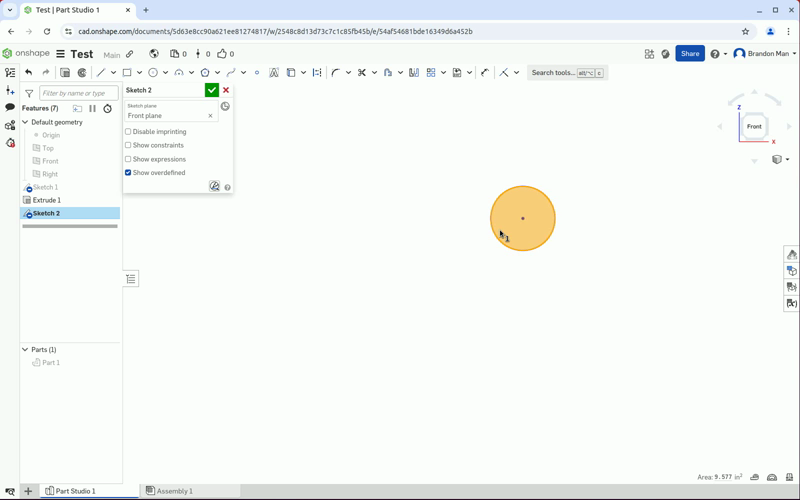
scroll(-6)
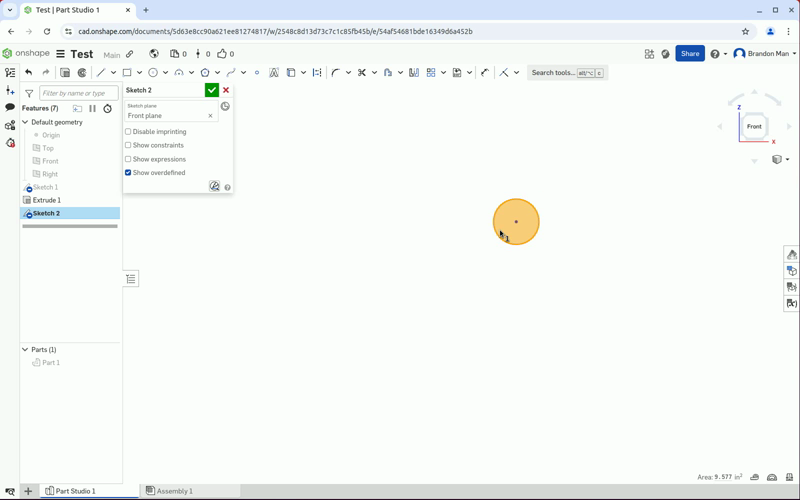
scroll(-6)
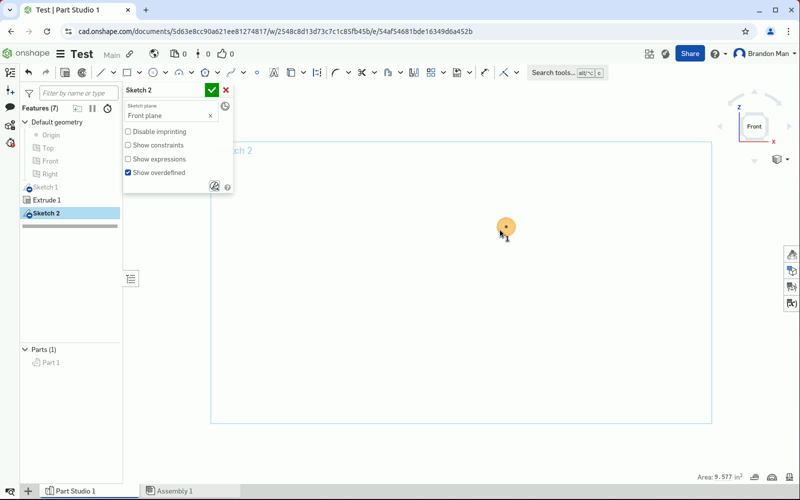
mouse_move(73, 352)
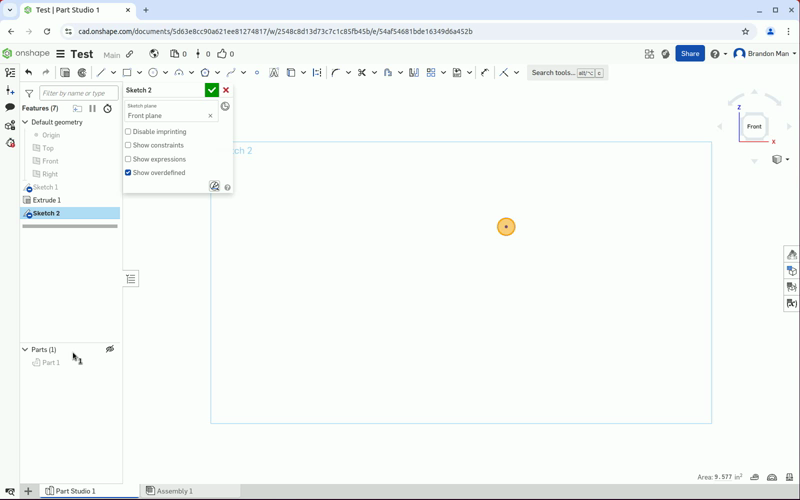
key(shift+y)
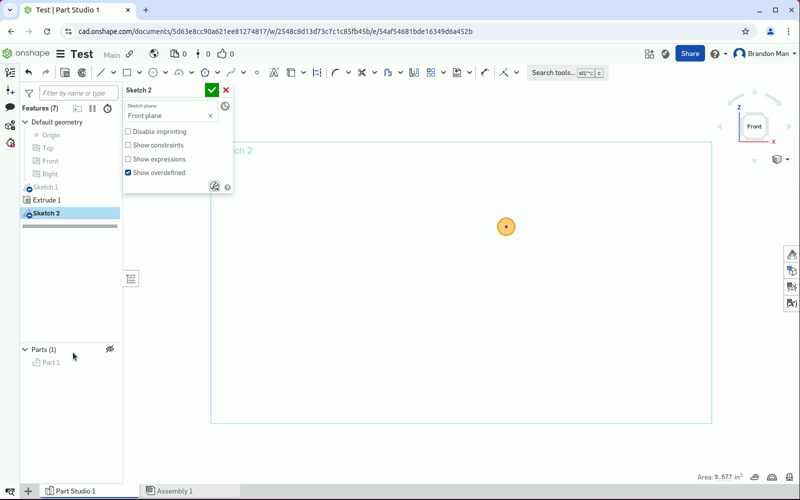
key(shift+e)
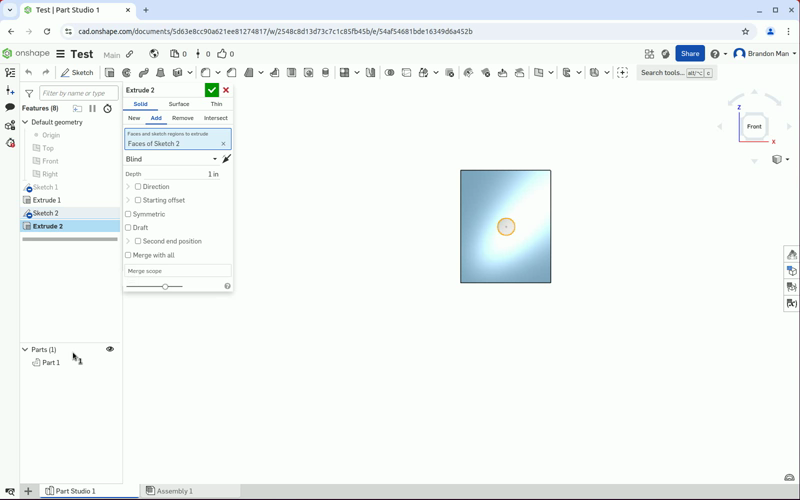
mouse_move(143, 106)
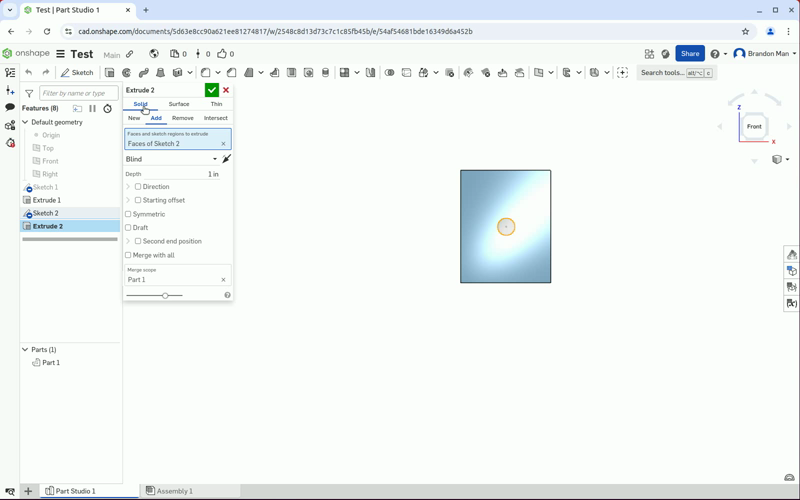
click(143, 106)
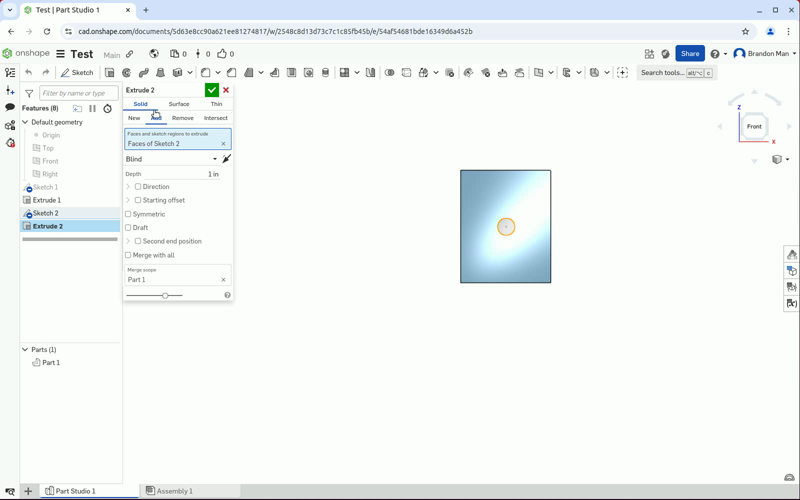
mouse_move(186, 120)
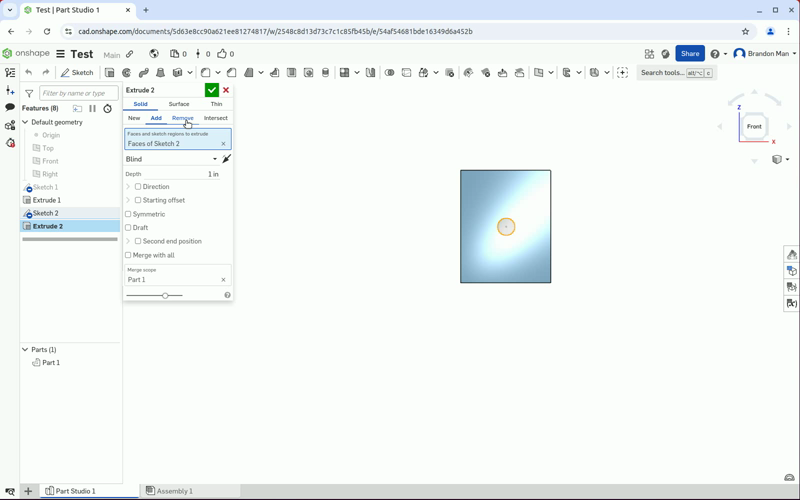
click(186, 120)
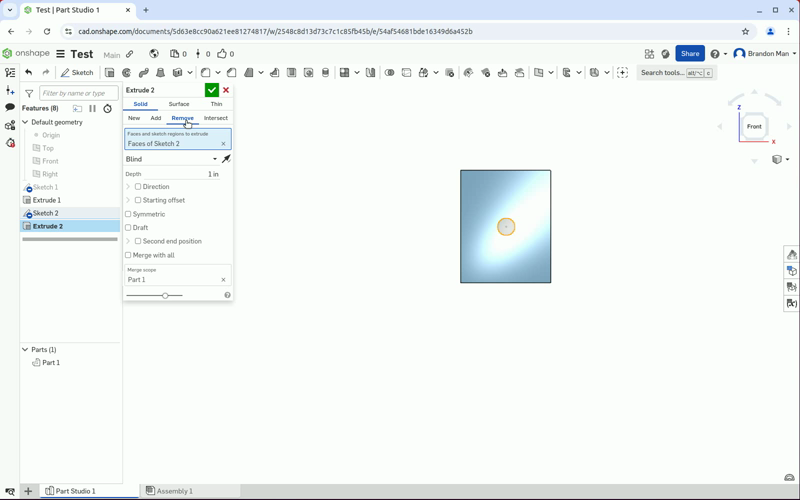
key(tab, 4)
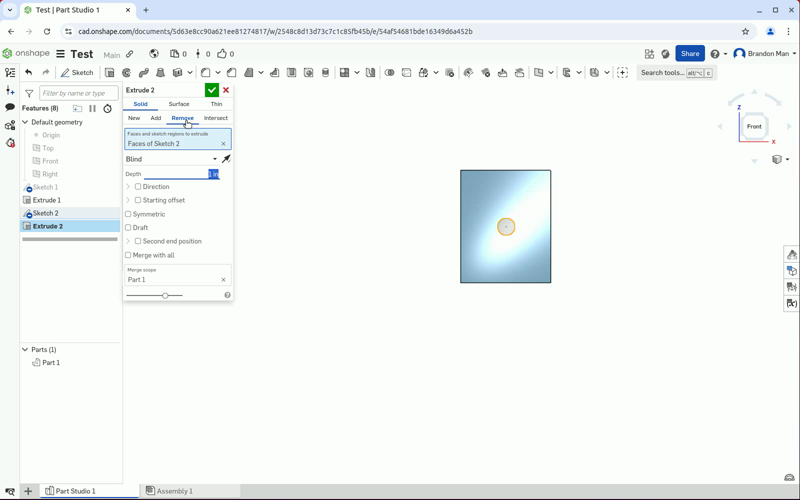
text(11.554)
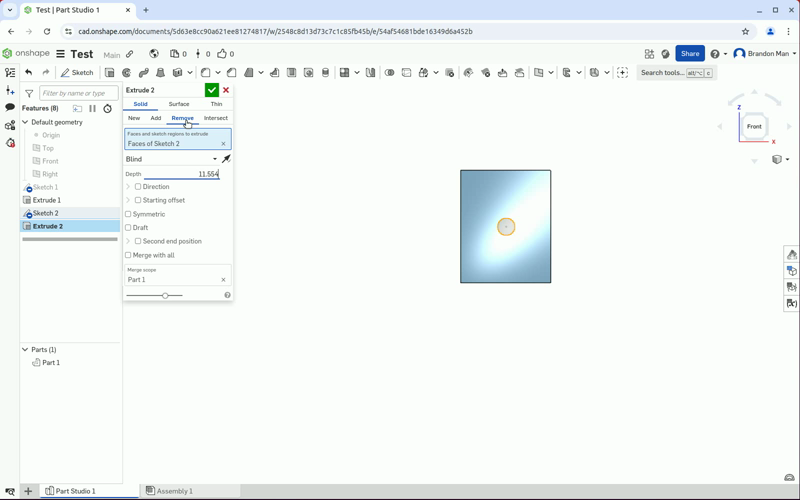
key(tab, 6)
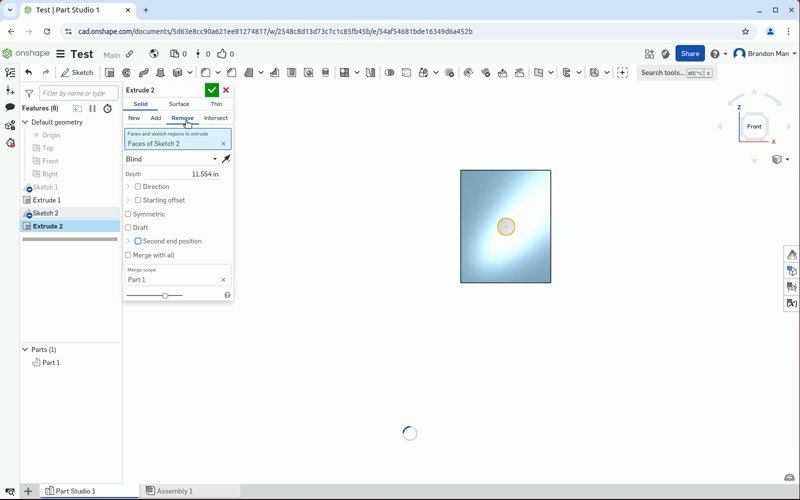
key(space)
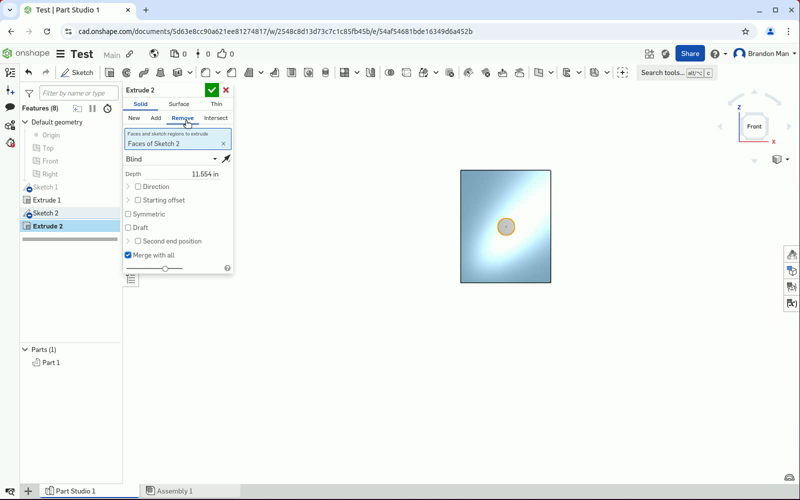
key(enter)
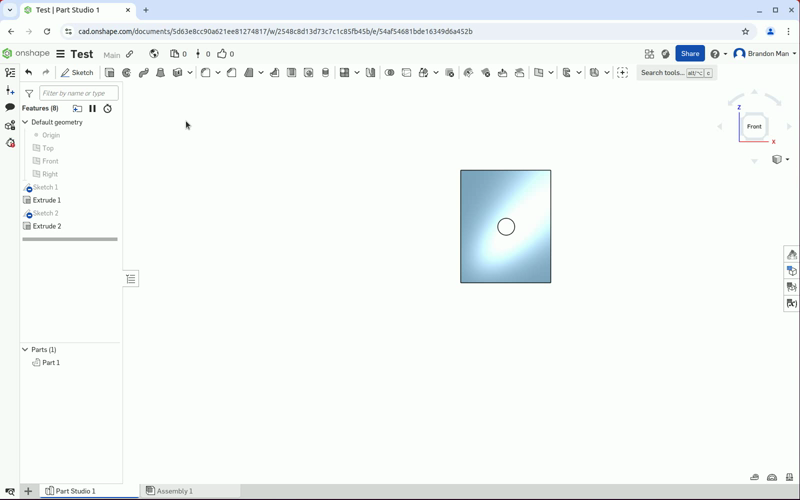
key(shift+h)
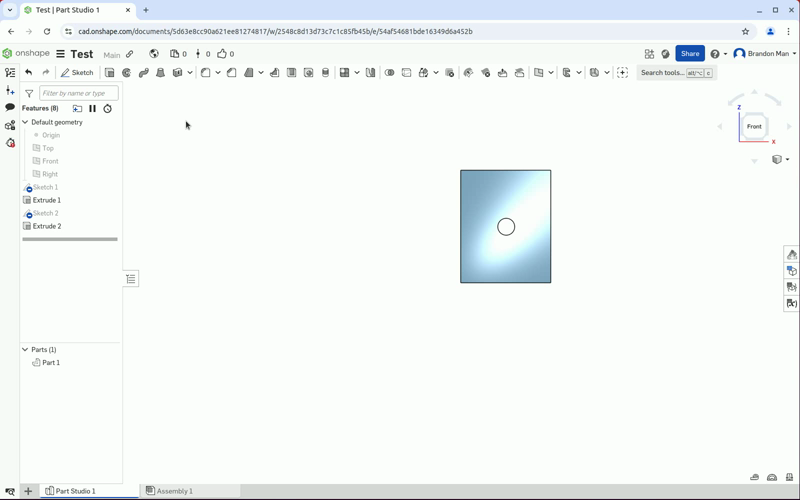
key(shift+h)
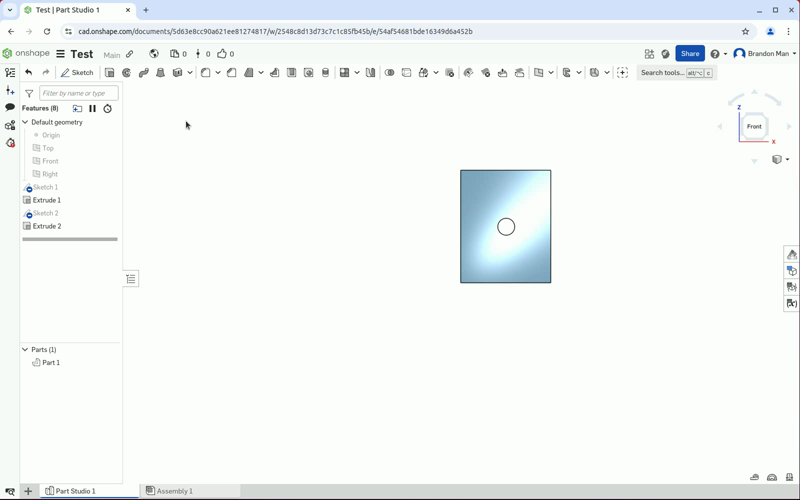
key(shift+7)
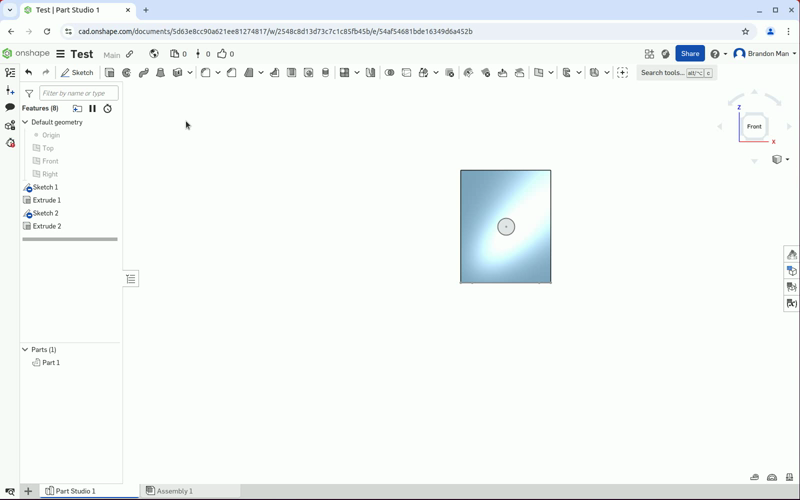
key(left, 2)
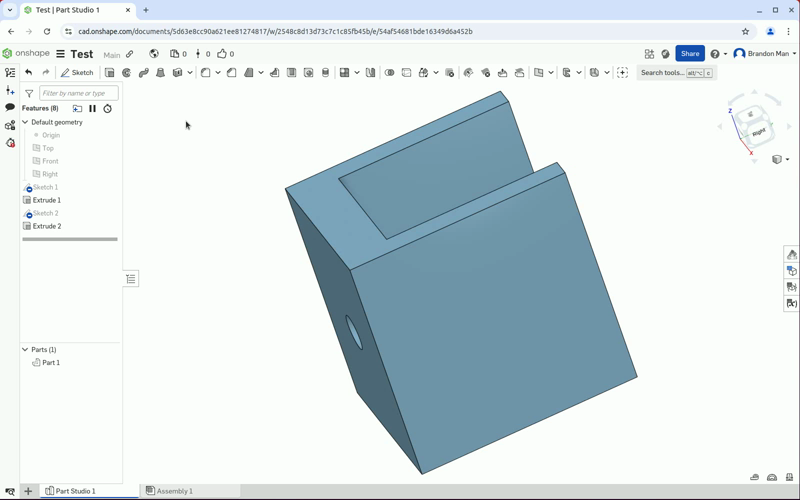
key(down, 2)
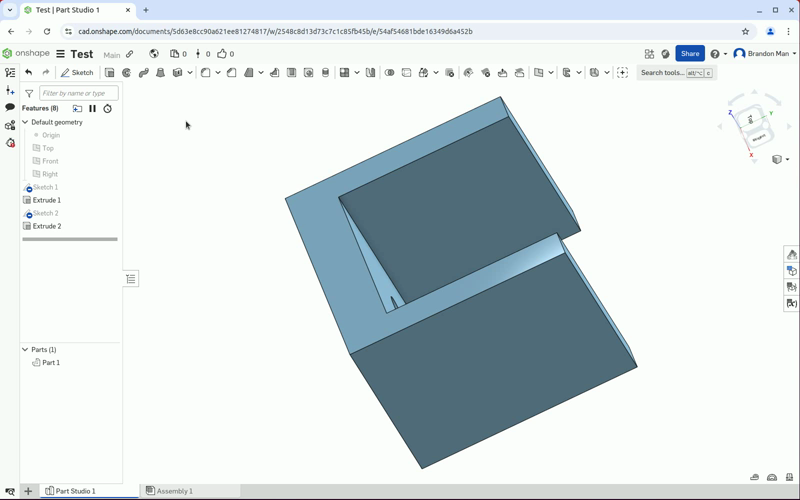
key(up, 2)
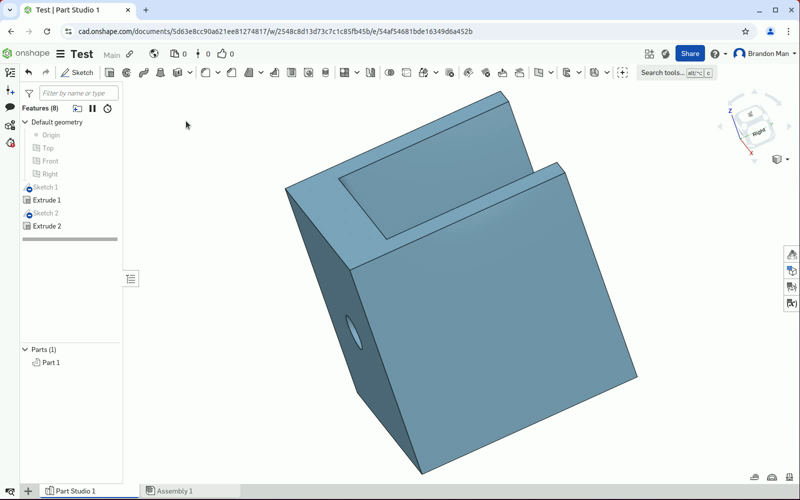
key(right, 2)
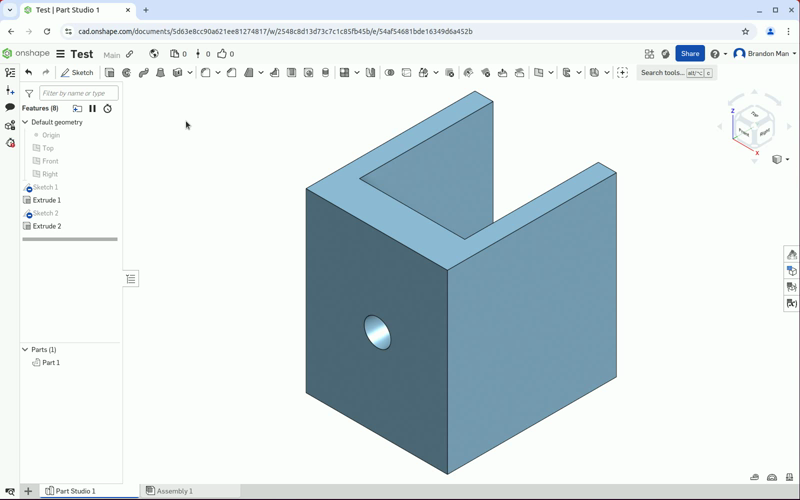
mouse_move(73, 189)
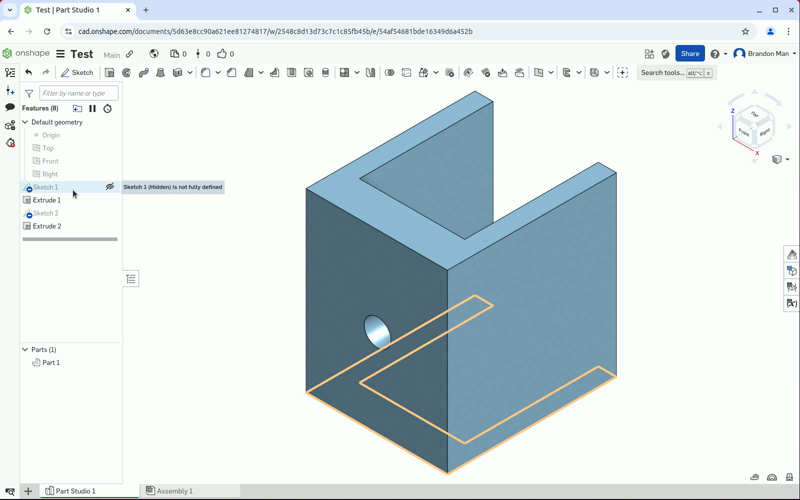
click(73, 189)